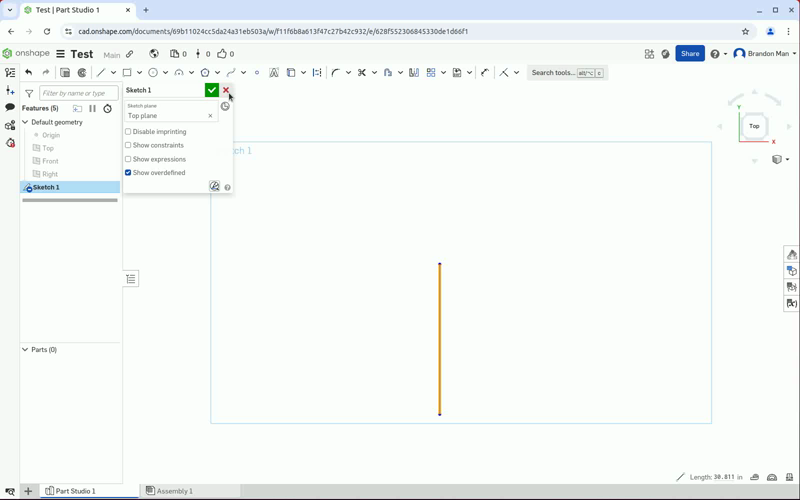
key(shift+h)
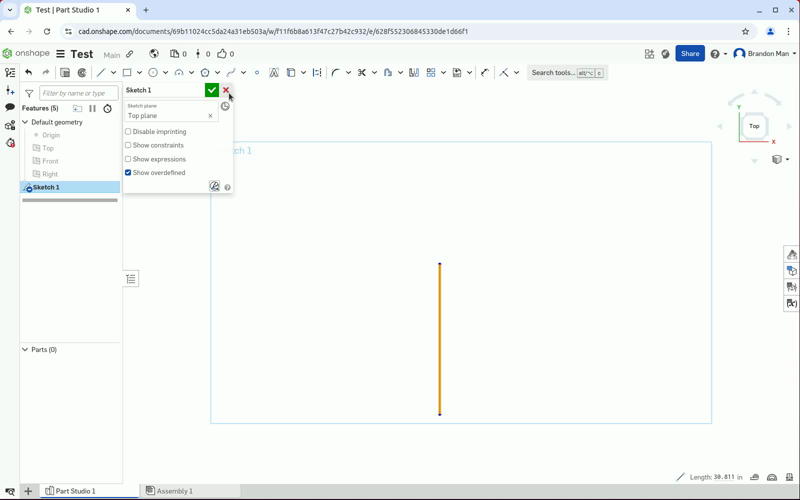
key(shift+s)
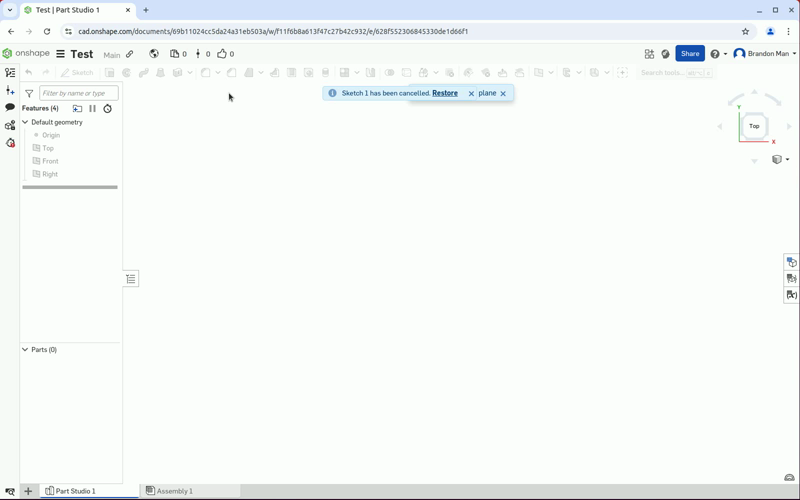
mouse_move(73, 150)
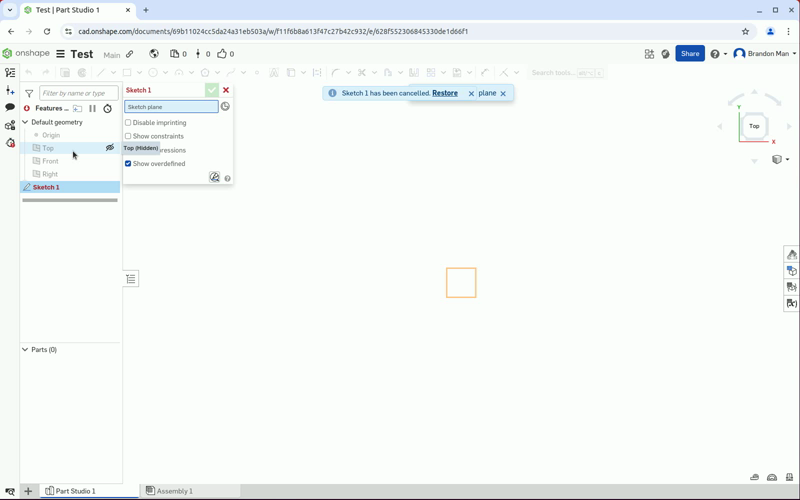
click(73, 150)
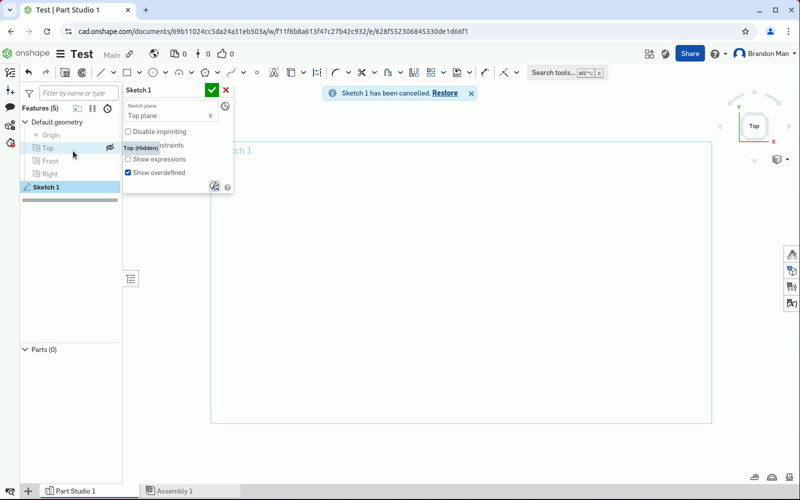
mouse_move(73, 352)
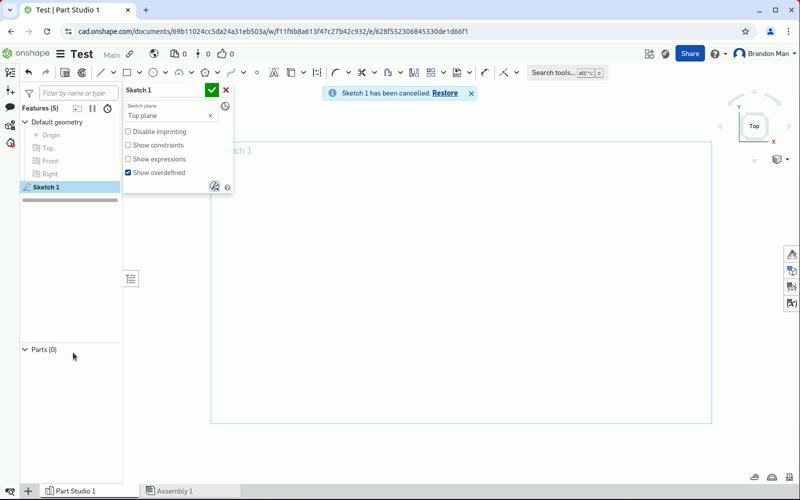
key(y)
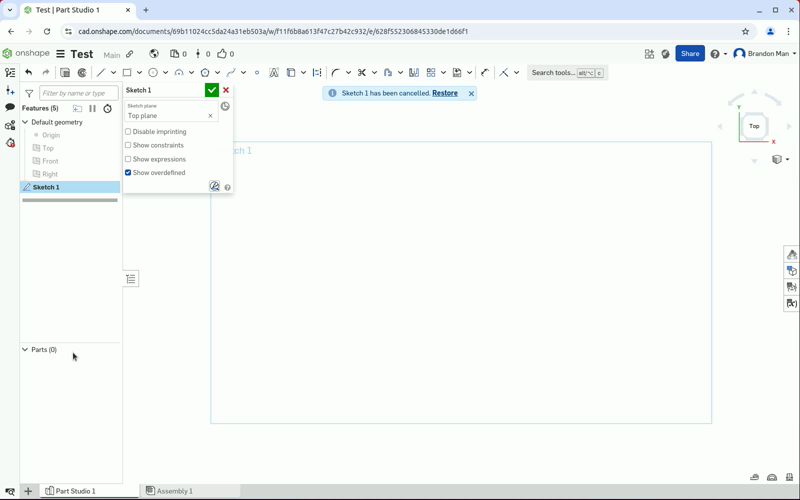
key(c)
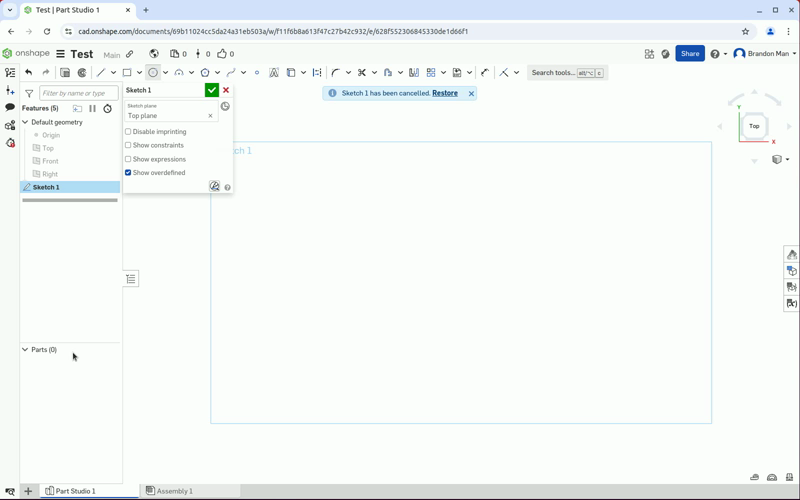
key_down(shift)
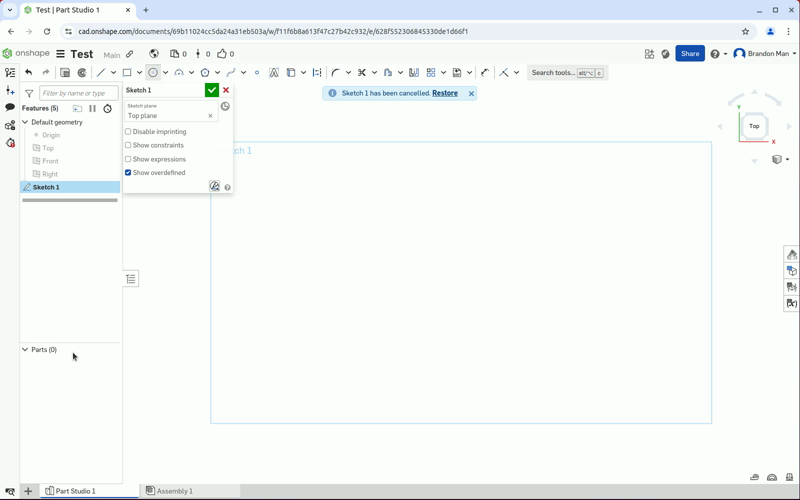
mouse_move(461, 282)
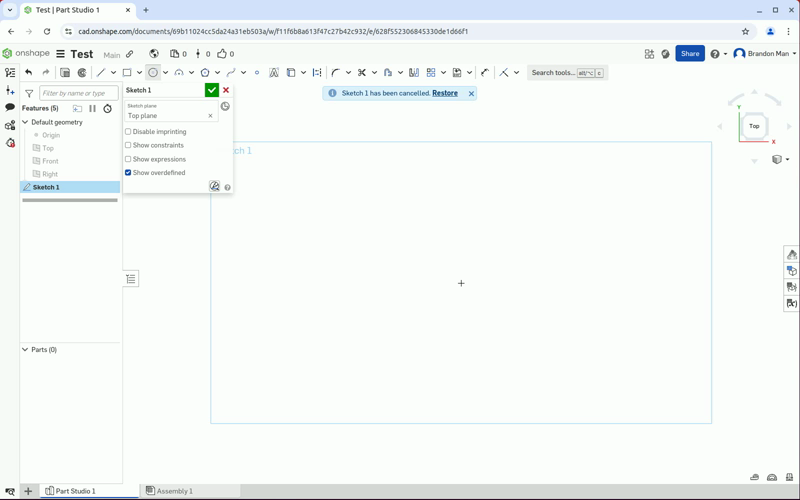
click(461, 282)
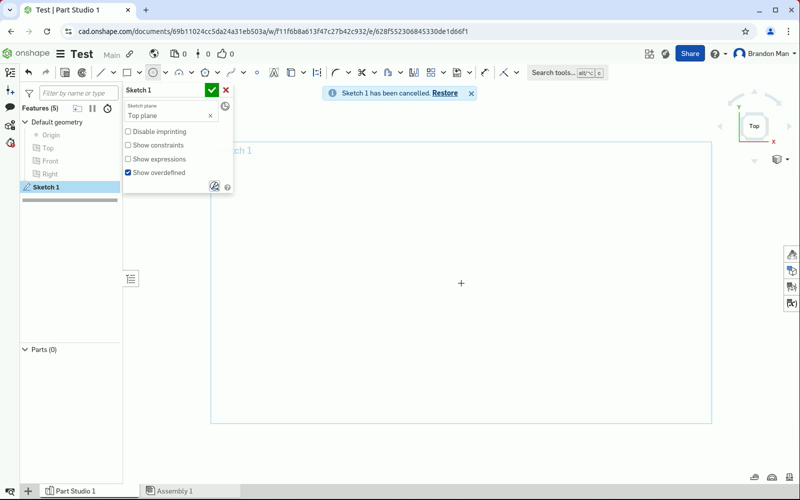
key_up(shift)
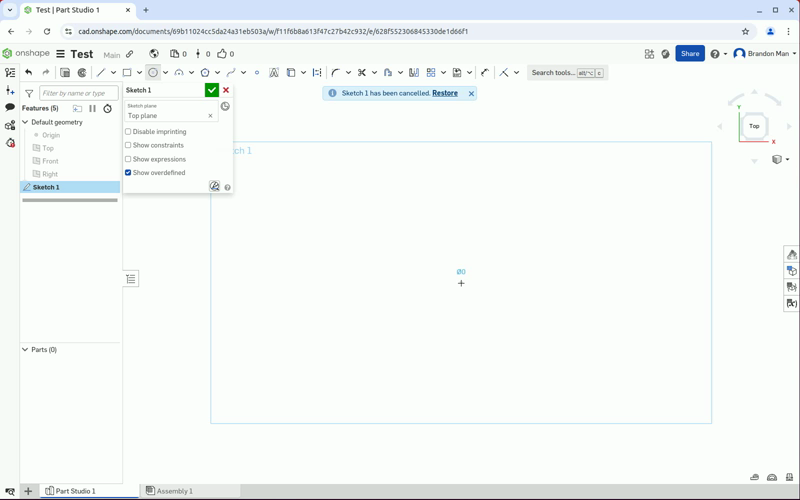
mouse_move(463, 282)
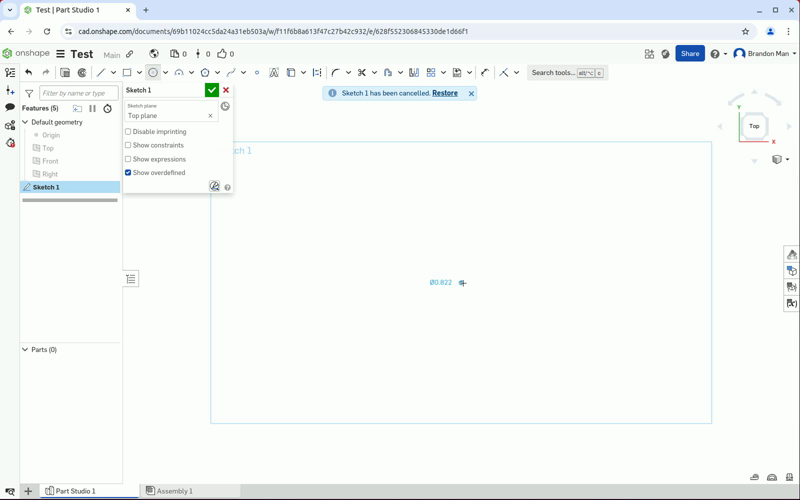
scroll(6)
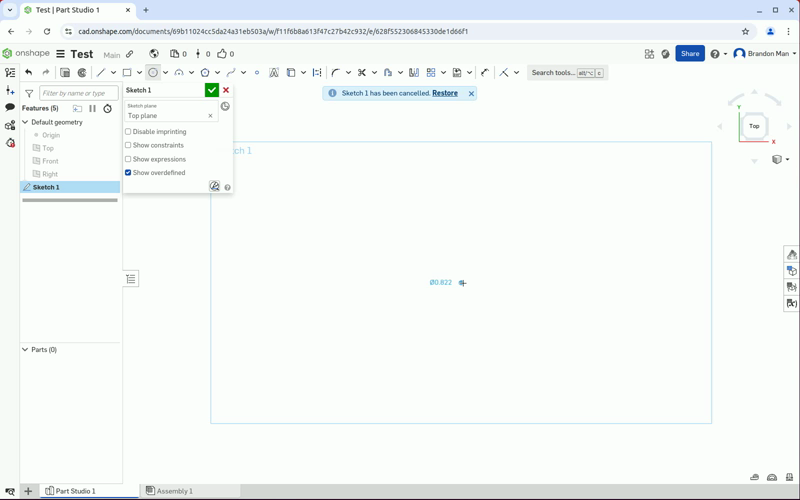
scroll(6)
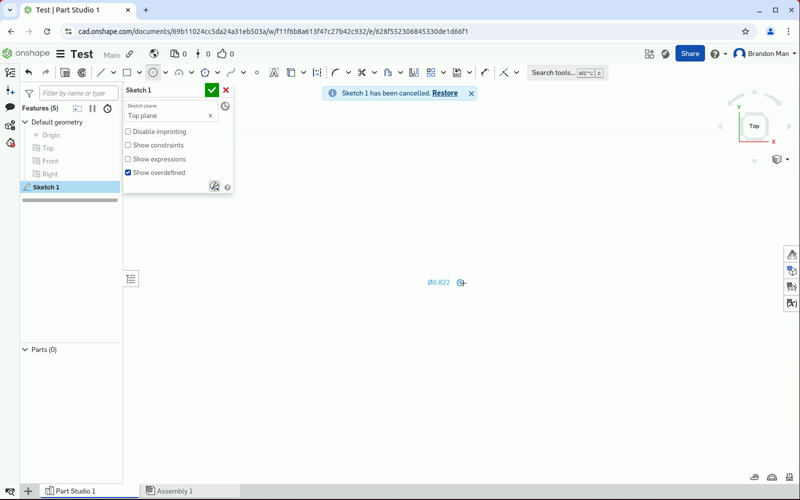
scroll(6)
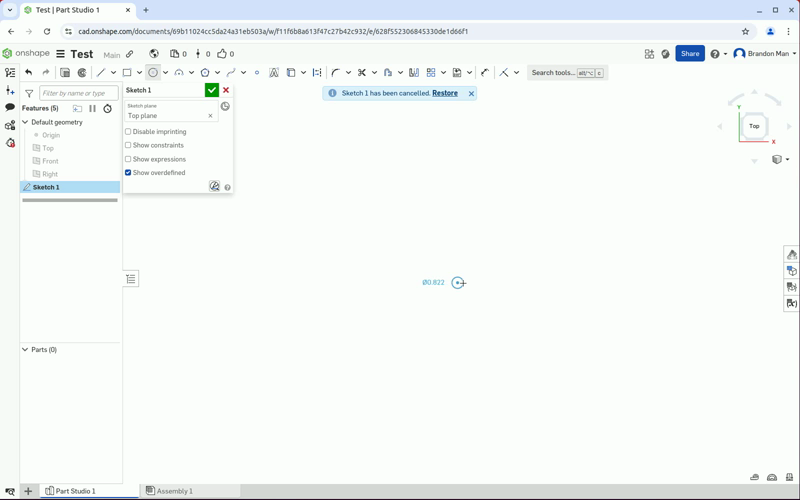
scroll(6)
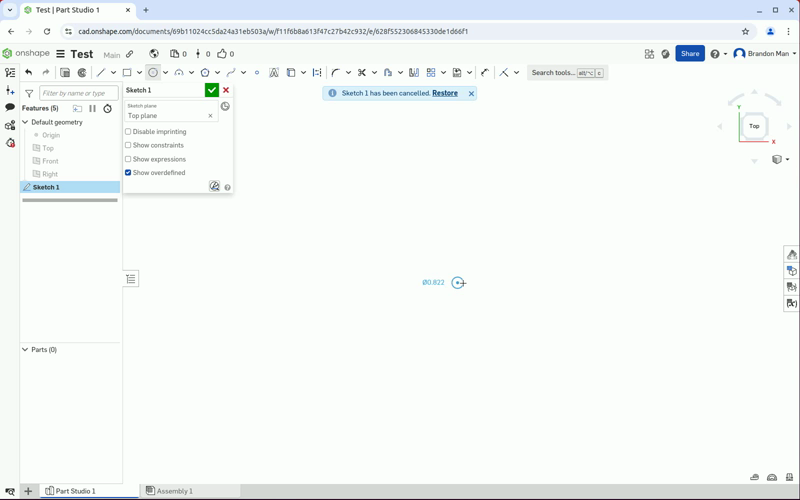
scroll(6)
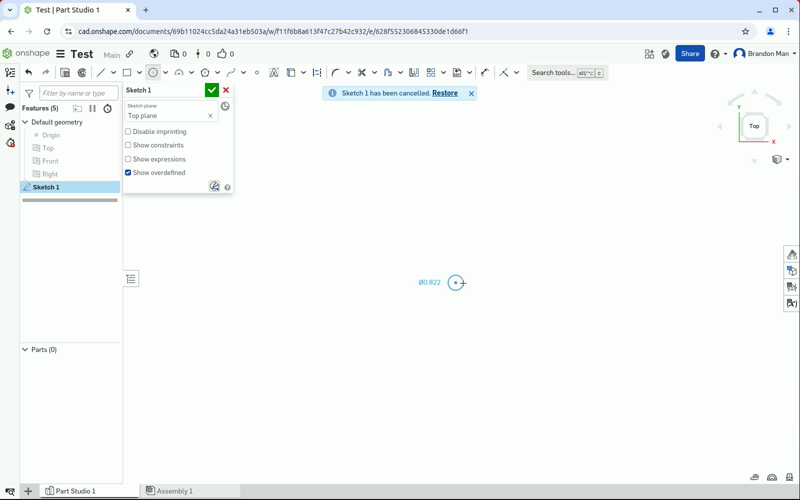
scroll(6)
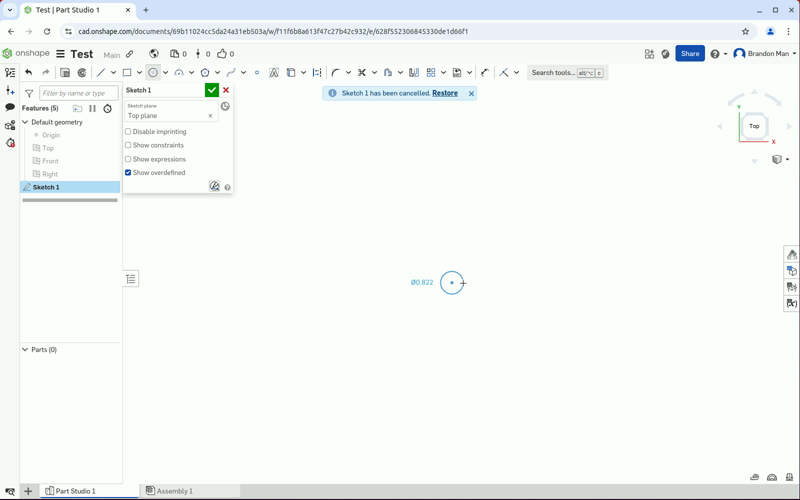
scroll(6)
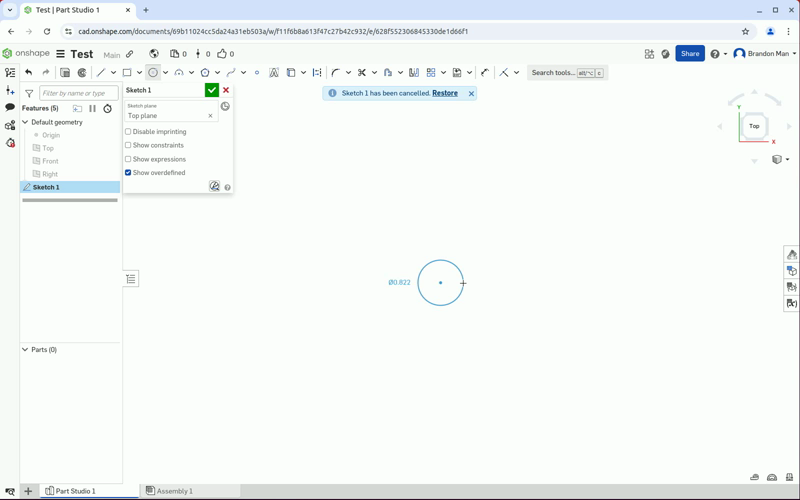
click(463, 282)
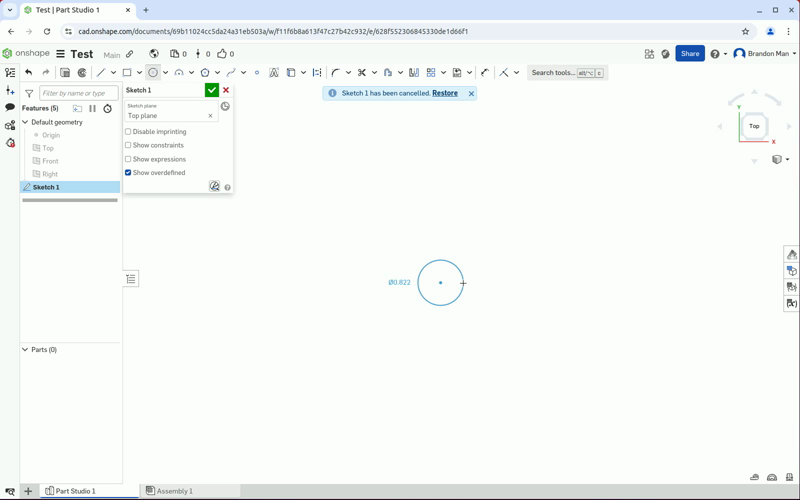
scroll(-6)
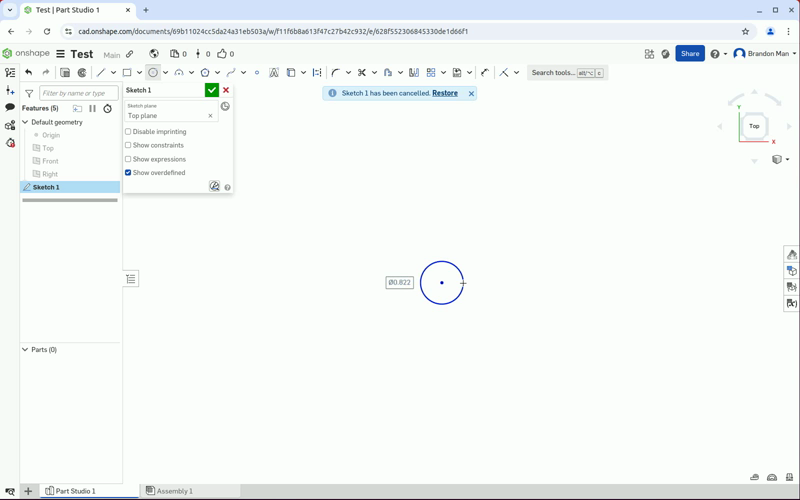
scroll(-6)
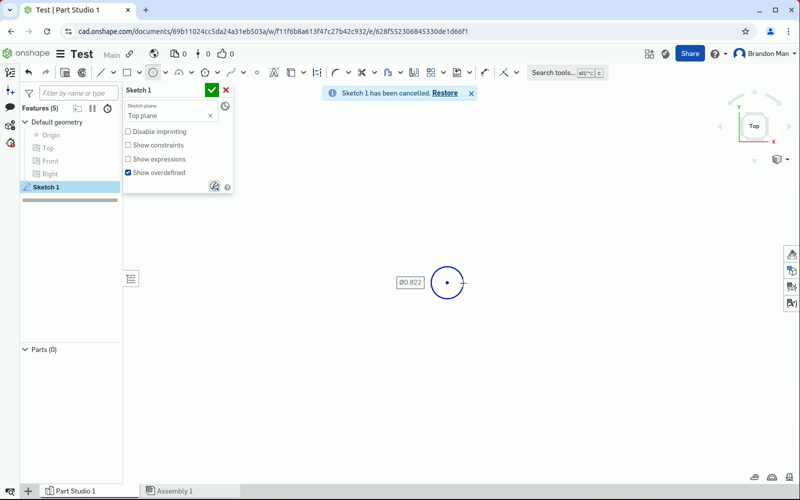
scroll(-6)
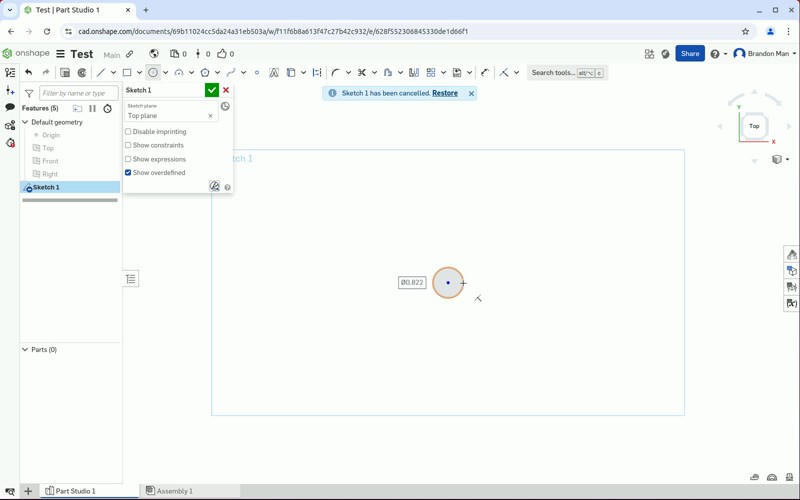
scroll(-6)
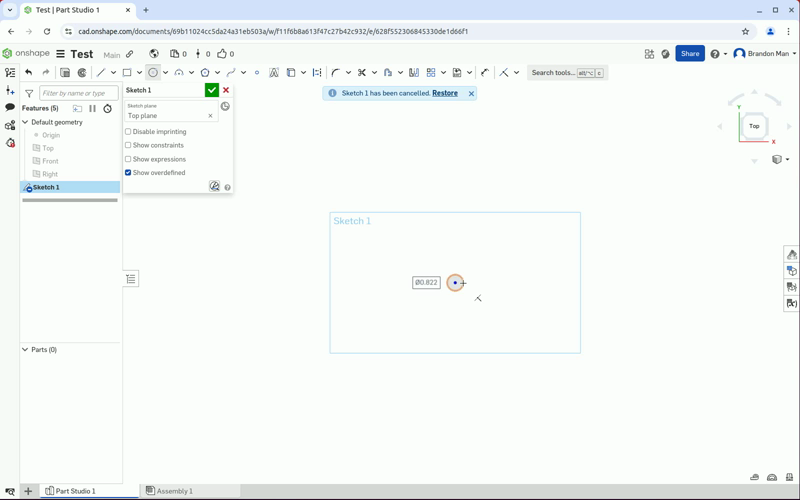
scroll(-6)
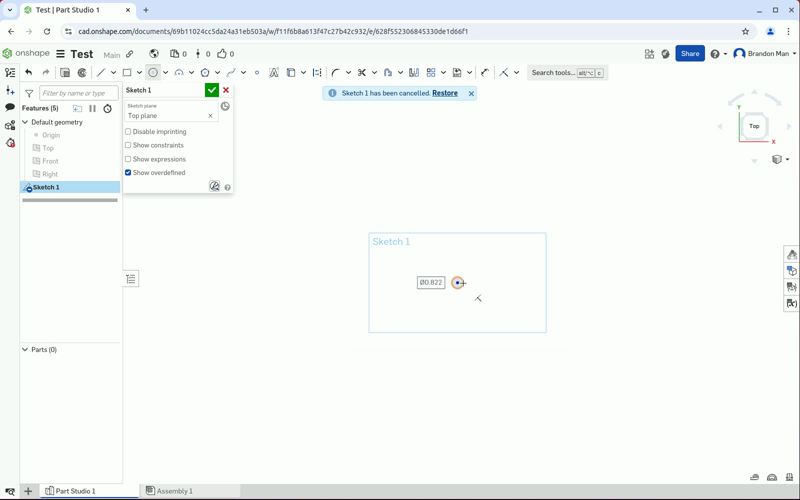
scroll(-6)
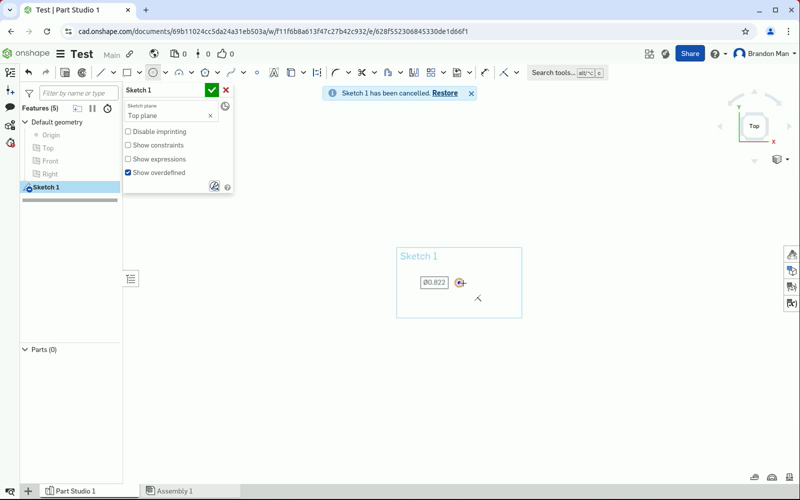
scroll(-6)
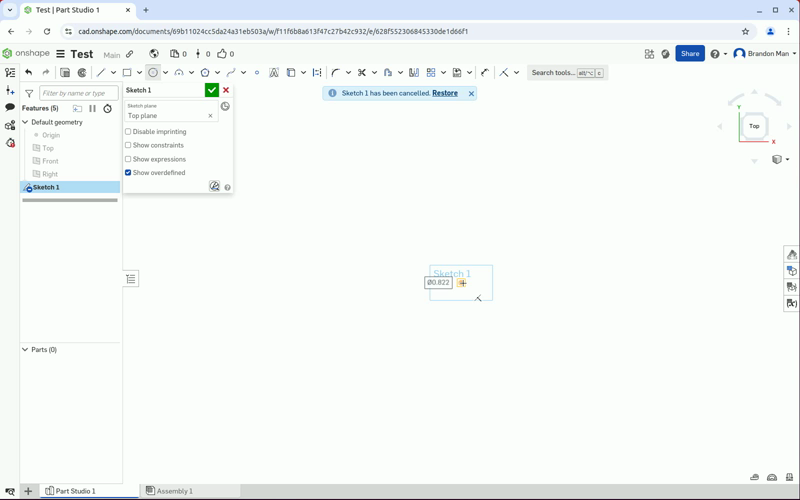
key(esc)
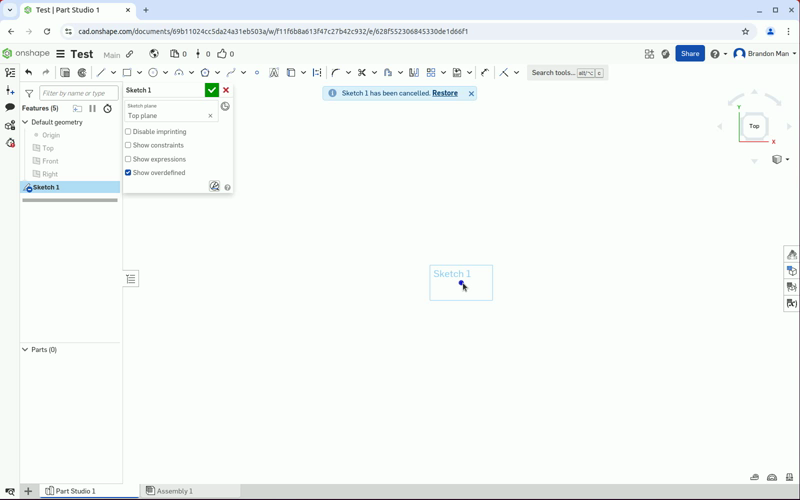
mouse_move(461, 283)
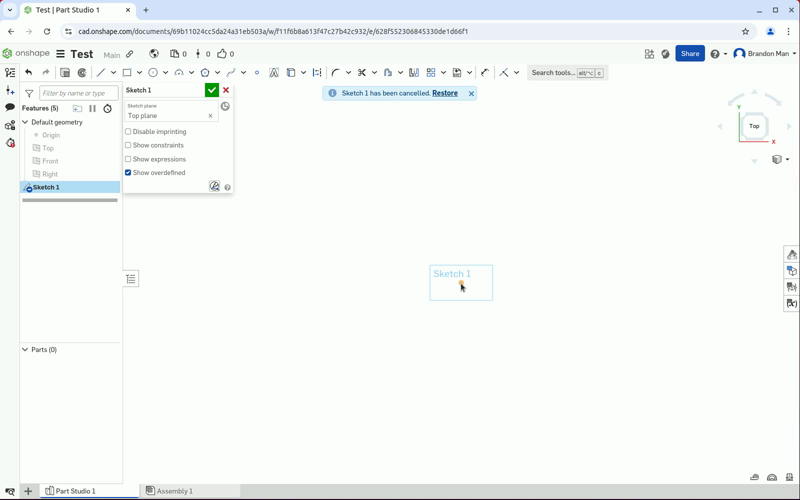
scroll(6)
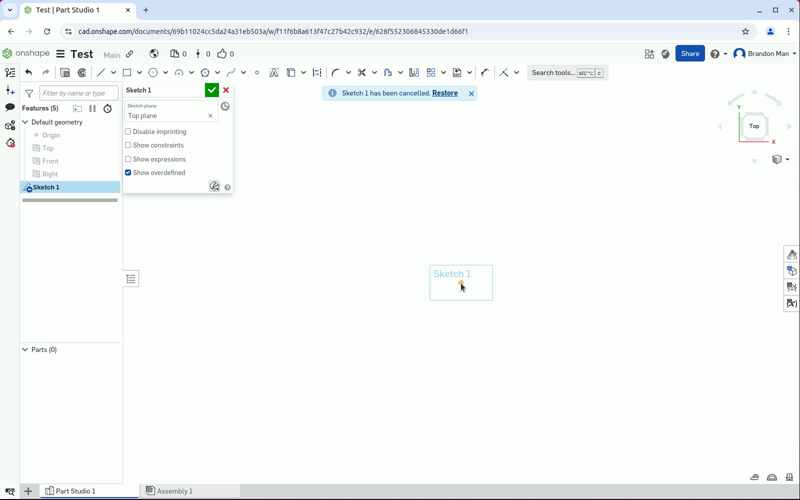
scroll(6)
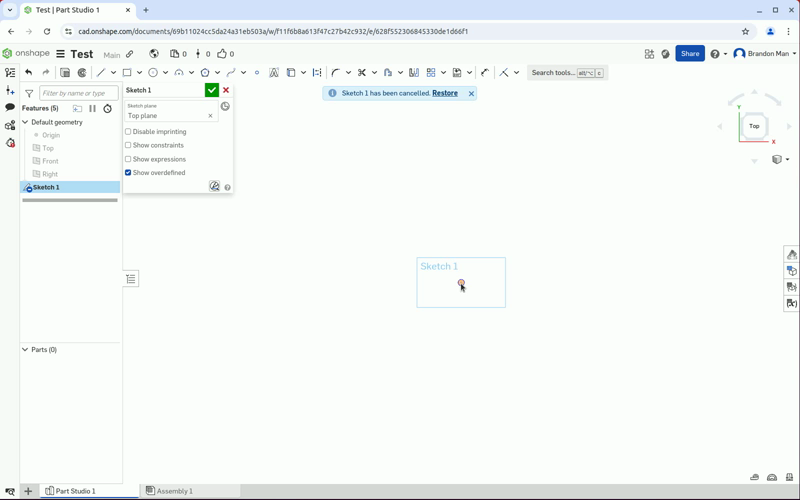
scroll(6)
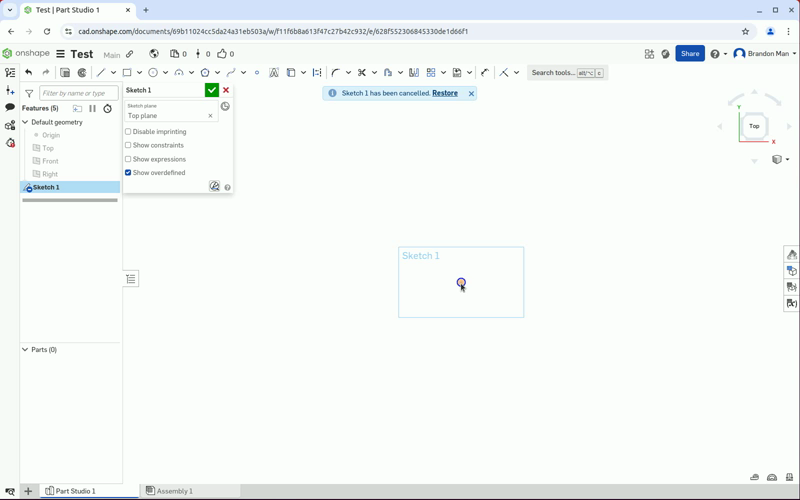
scroll(6)
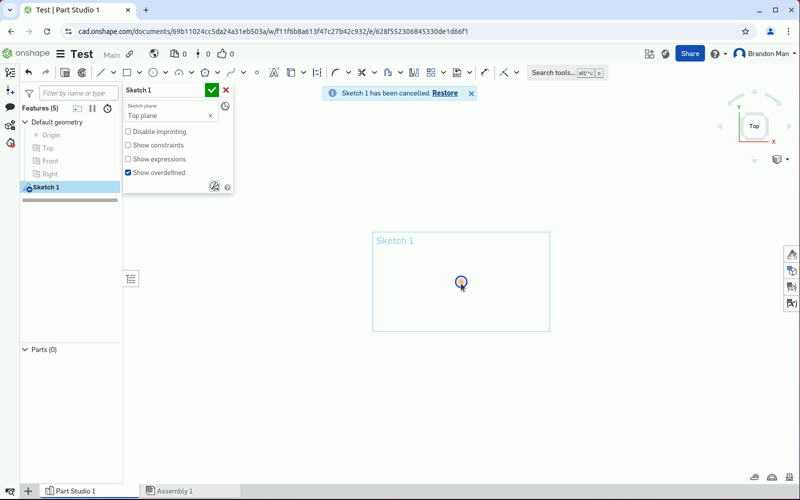
scroll(6)
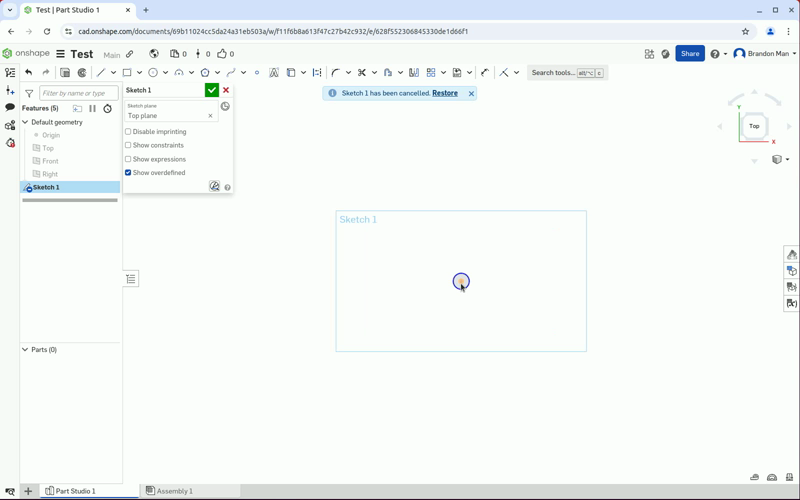
scroll(6)
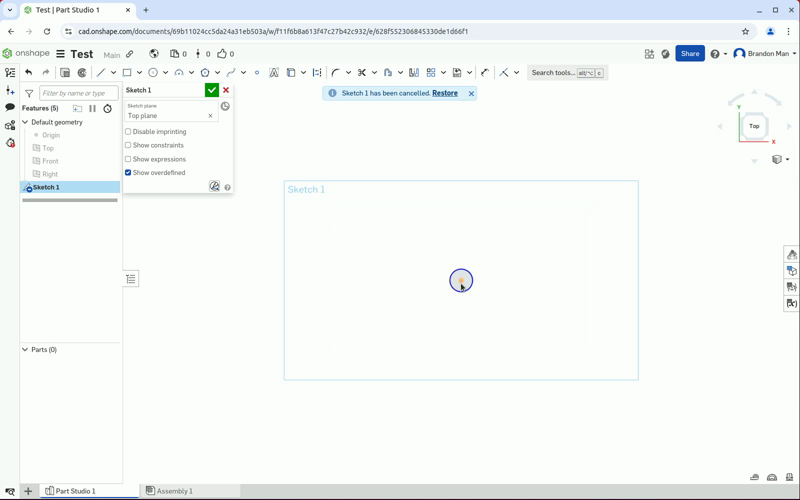
scroll(6)
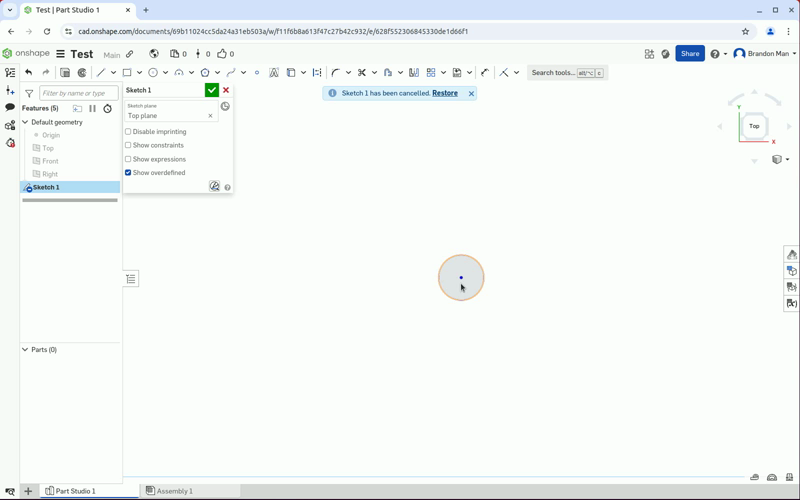
click(461, 283)
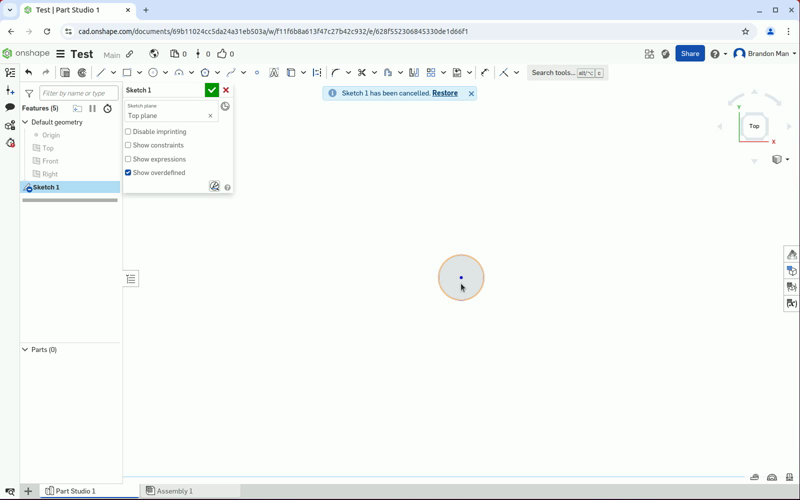
scroll(-6)
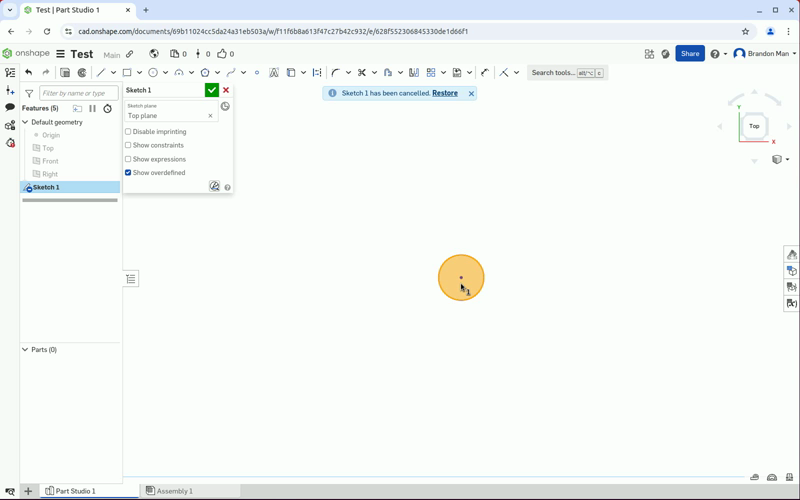
scroll(-6)
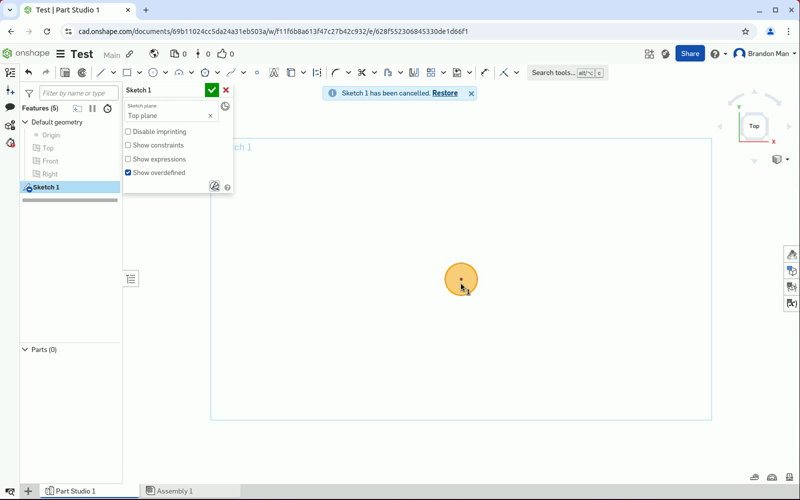
scroll(-6)
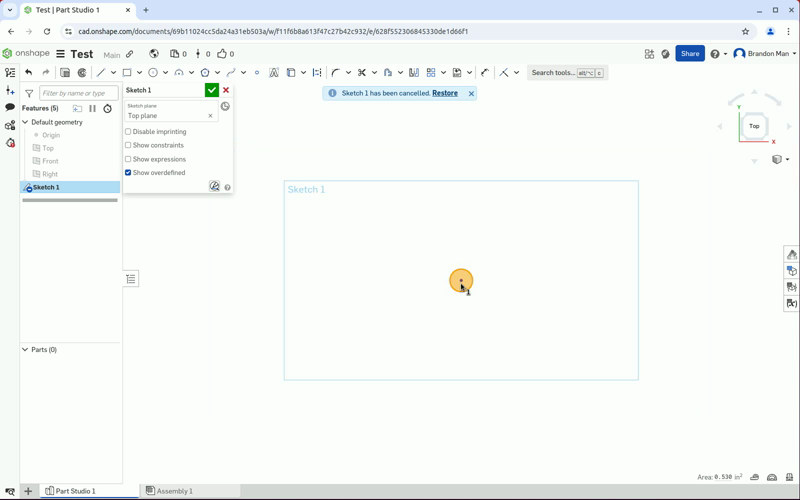
scroll(-6)
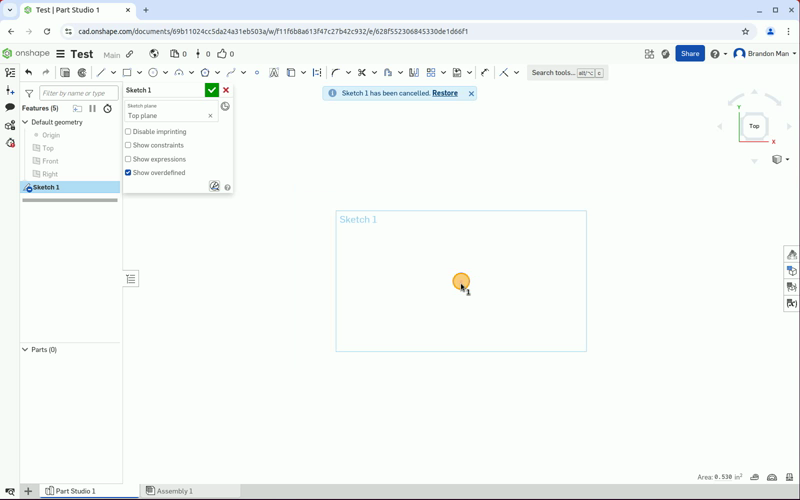
scroll(-6)
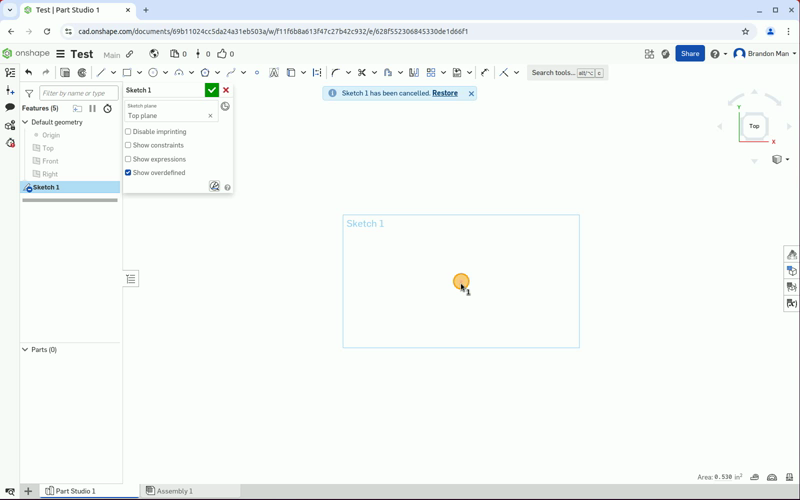
scroll(-6)
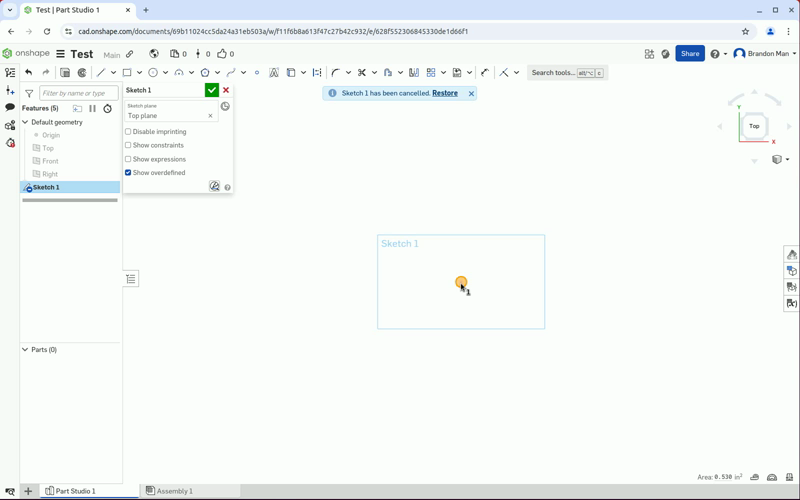
scroll(-6)
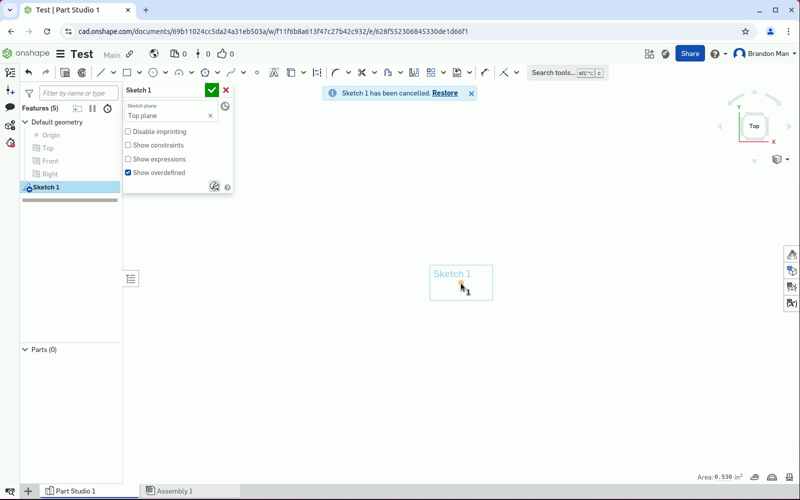
mouse_move(73, 352)
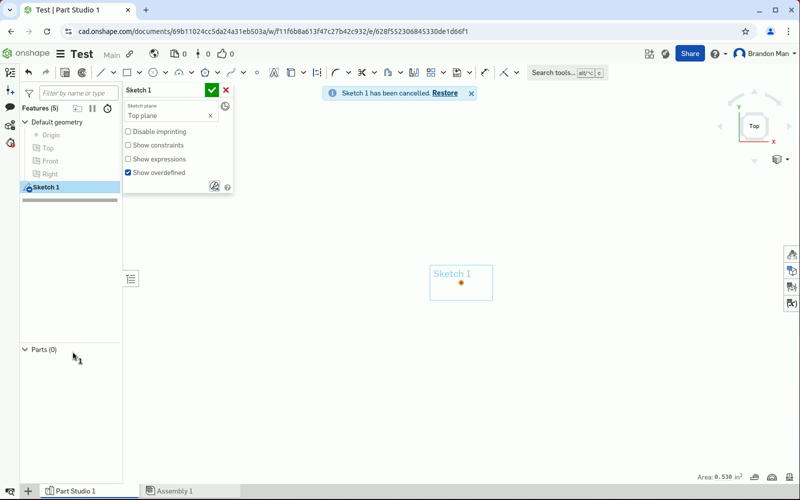
key(shift+y)
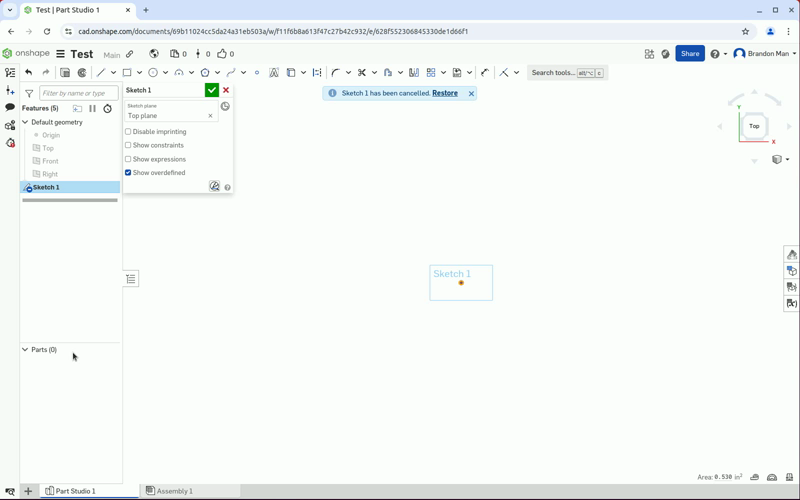
key(shift+e)
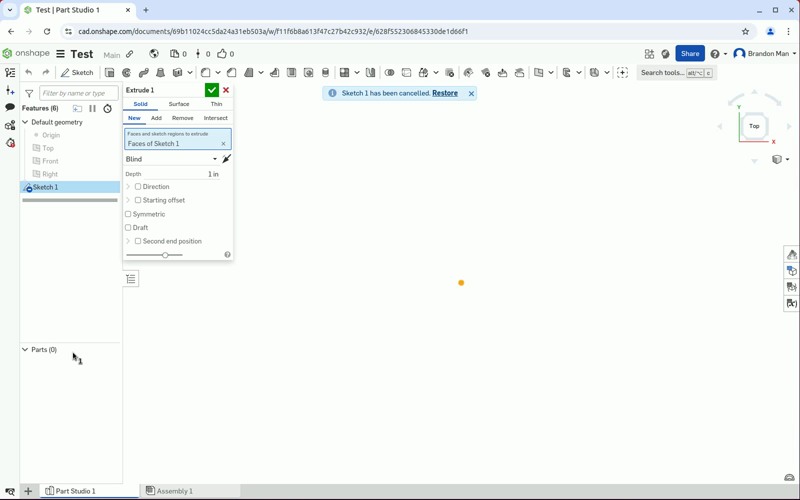
mouse_move(143, 106)
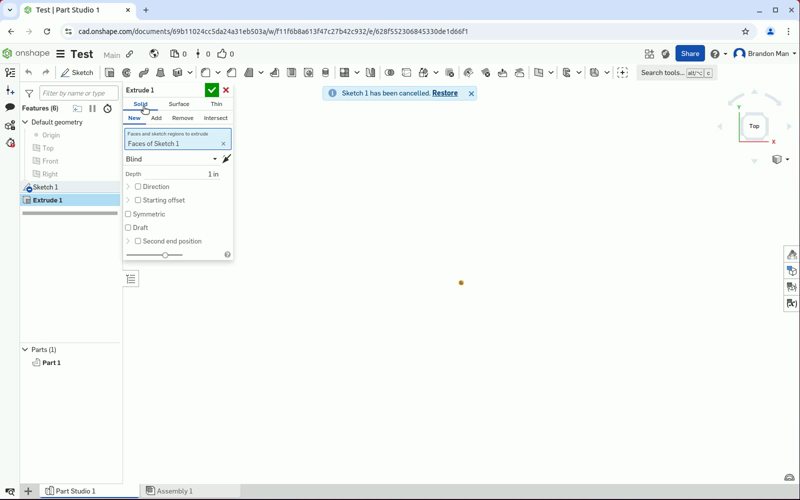
click(143, 106)
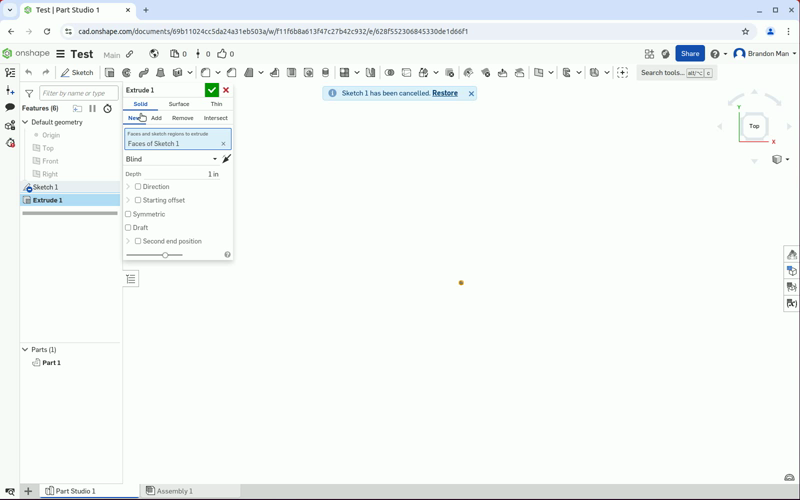
mouse_move(137, 120)
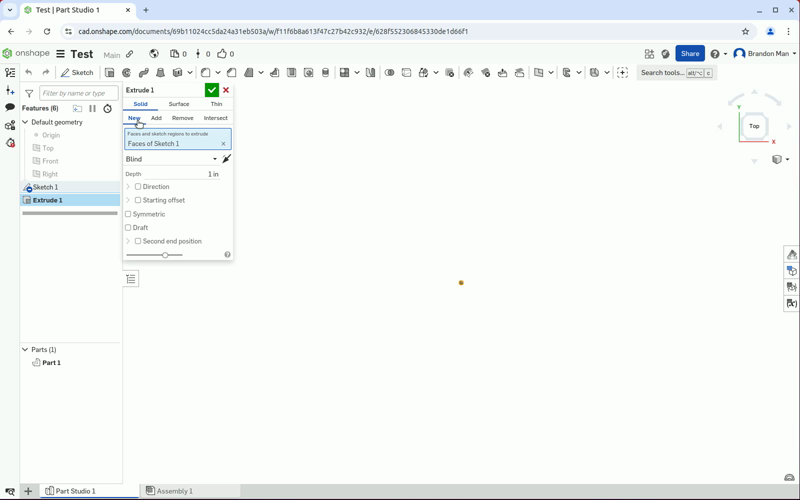
click(137, 120)
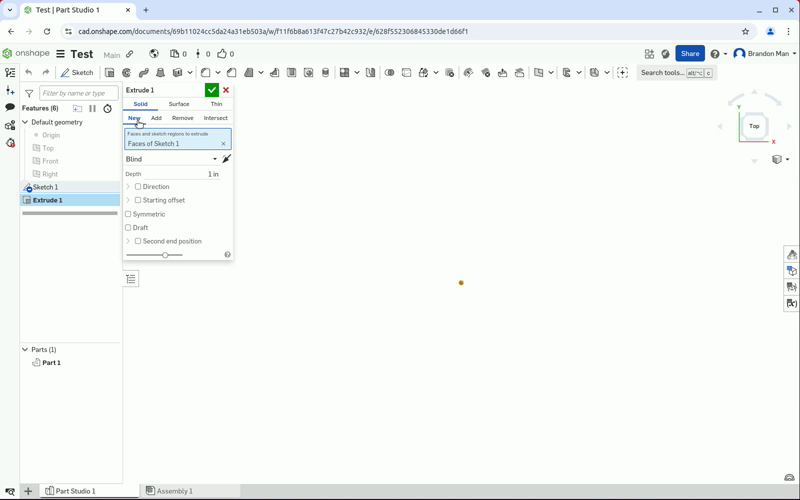
key(tab, 4)
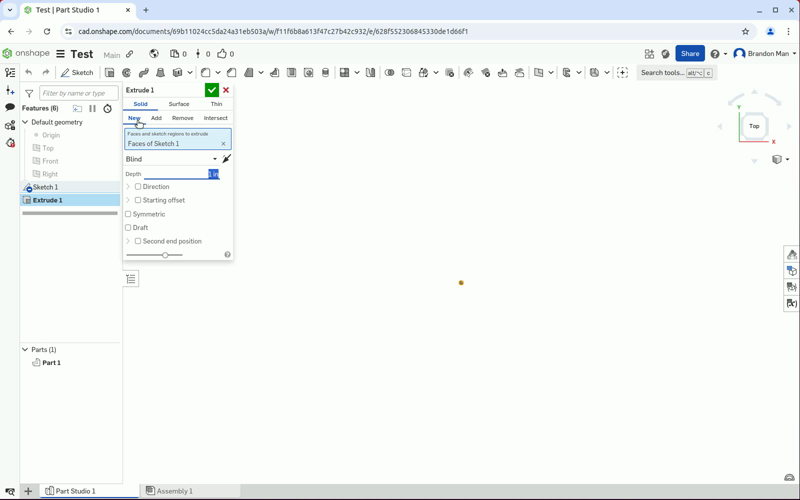
text(-19.979)
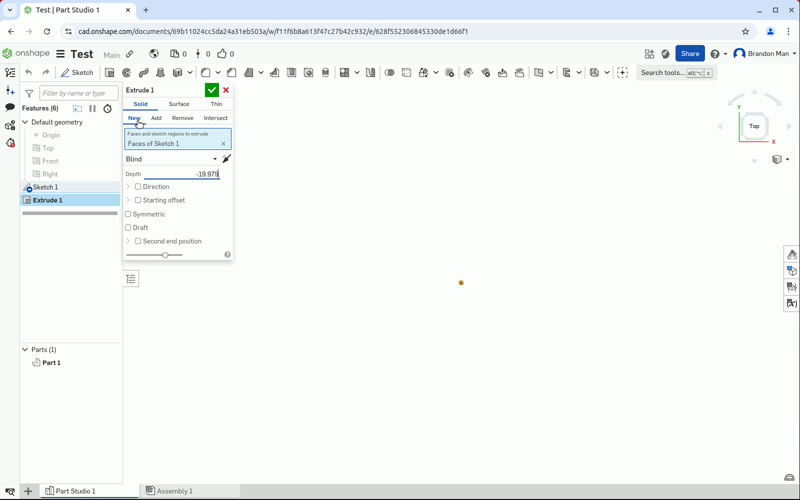
key(enter)
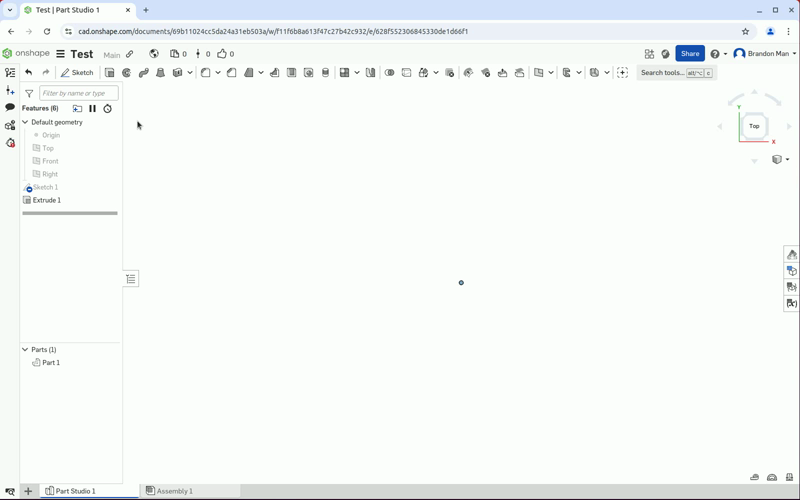
key(shift+h)
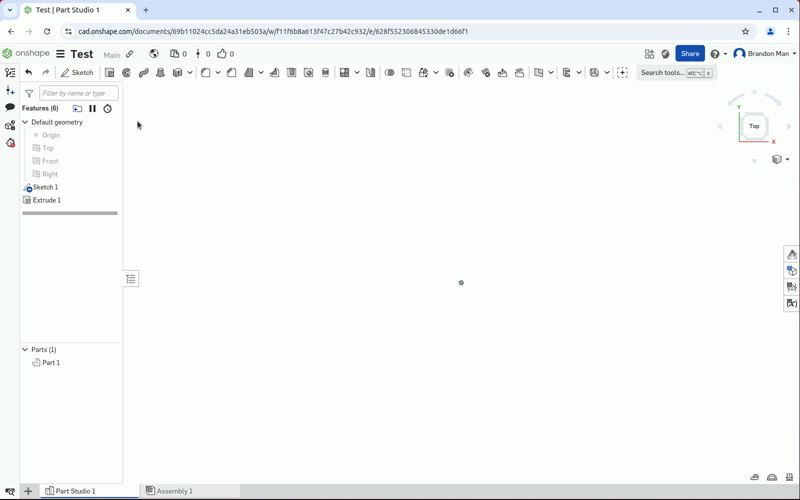
key(shift+h)
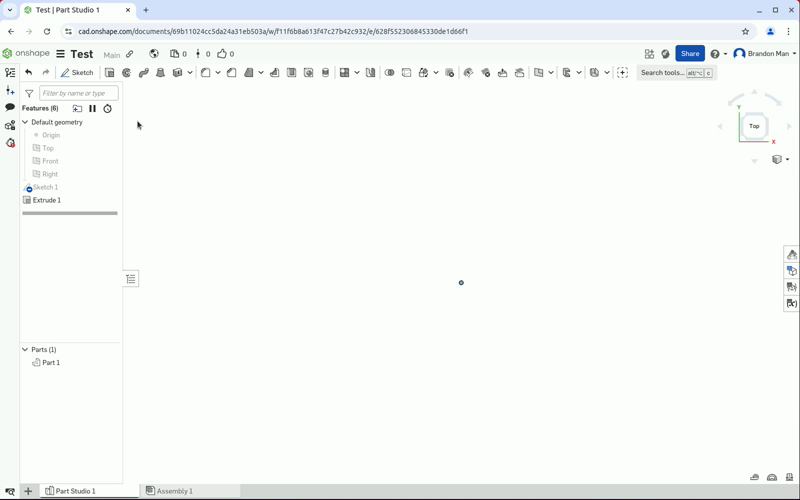
mouse_move(73, 189)
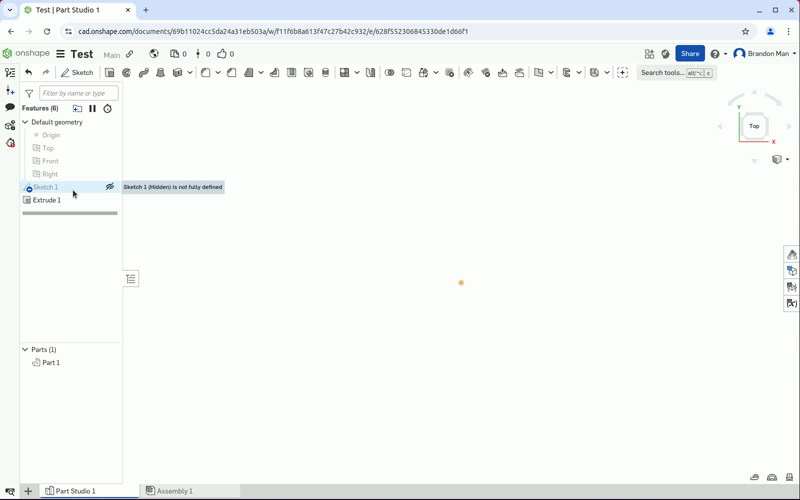
click(73, 189)
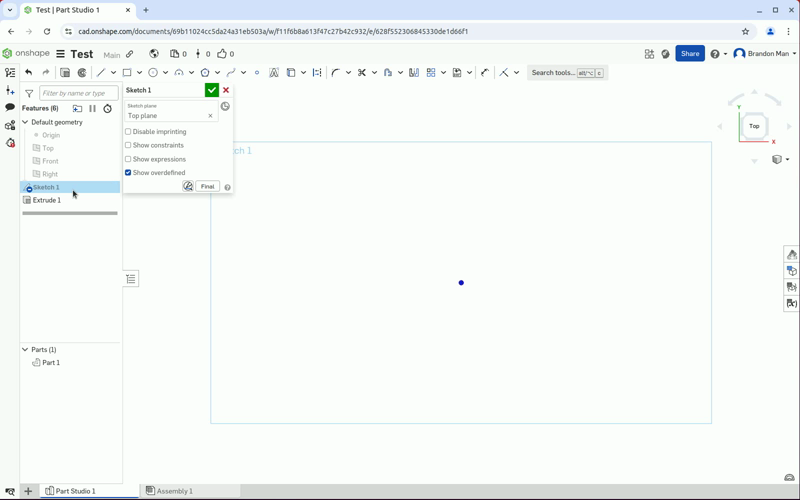
mouse_move(229, 92)
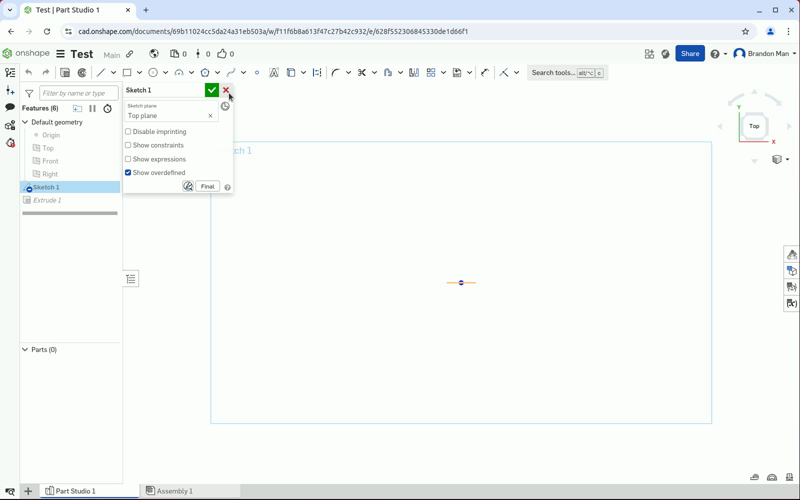
click(229, 92)
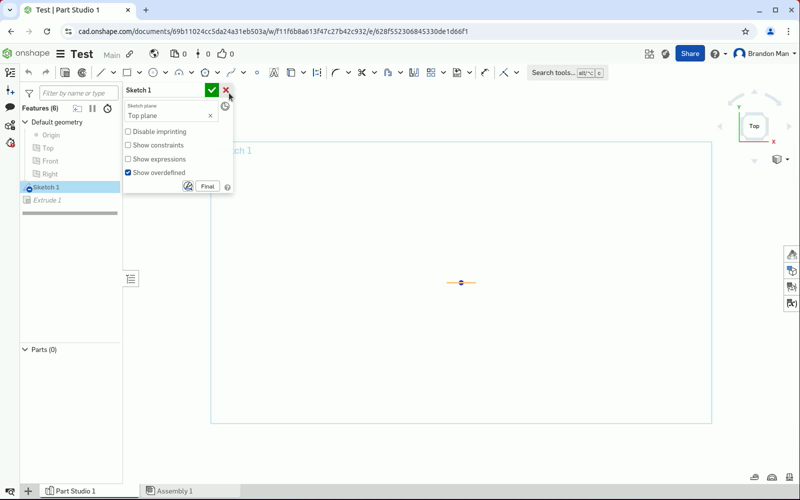
key(shift+s)
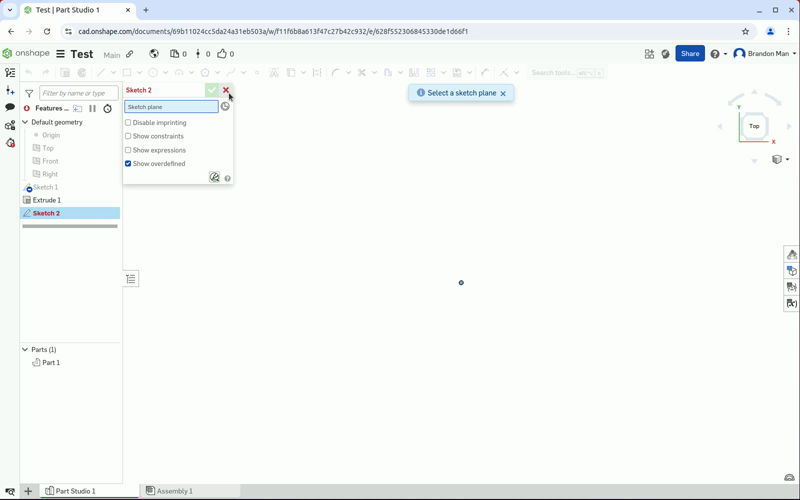
mouse_move(73, 150)
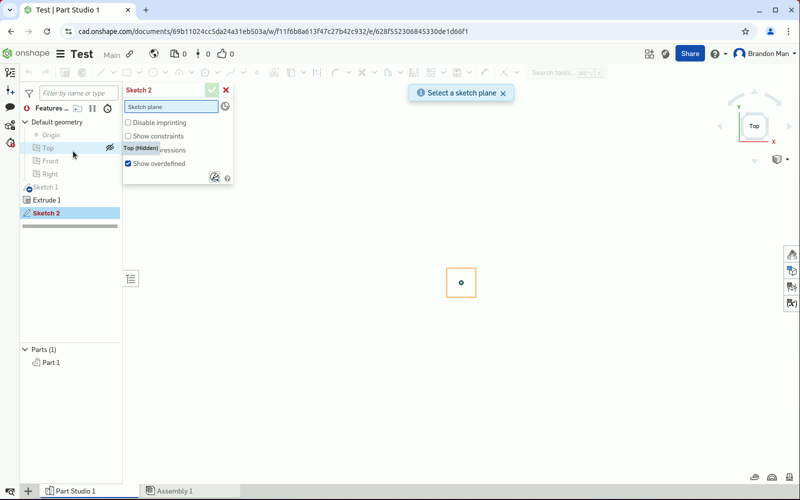
click(73, 150)
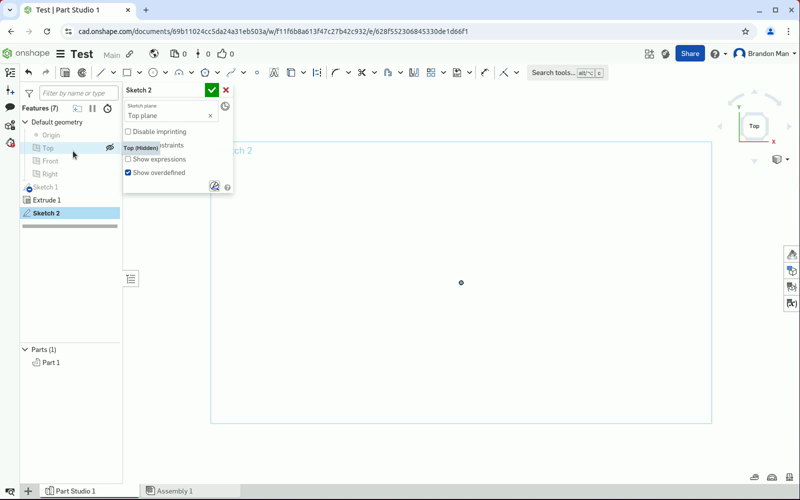
mouse_move(73, 352)
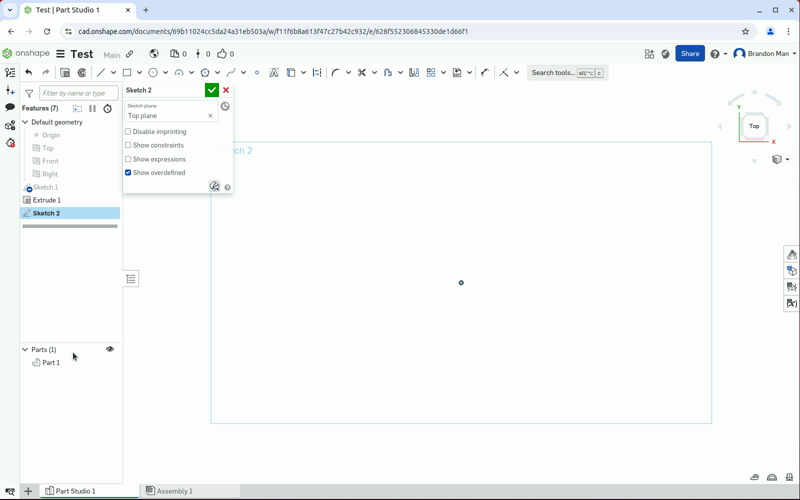
key(y)
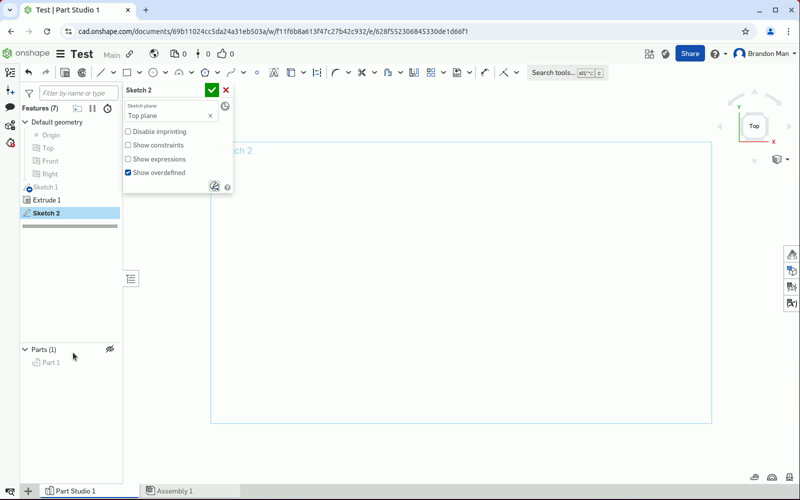
key(c)
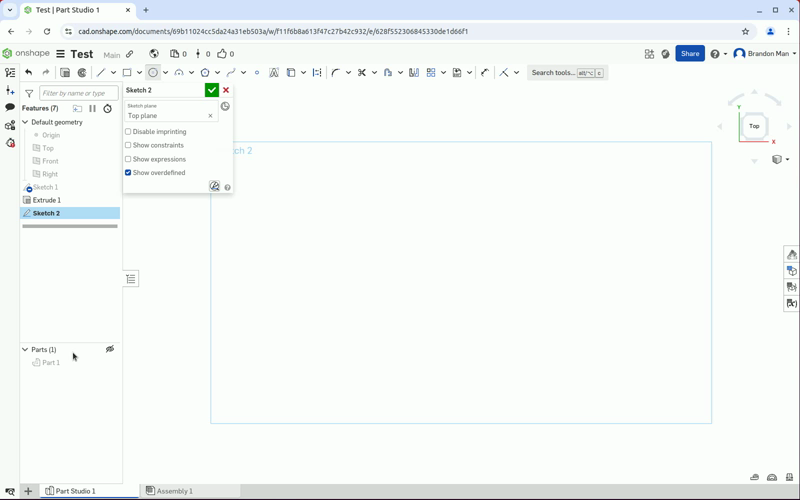
key_down(shift)
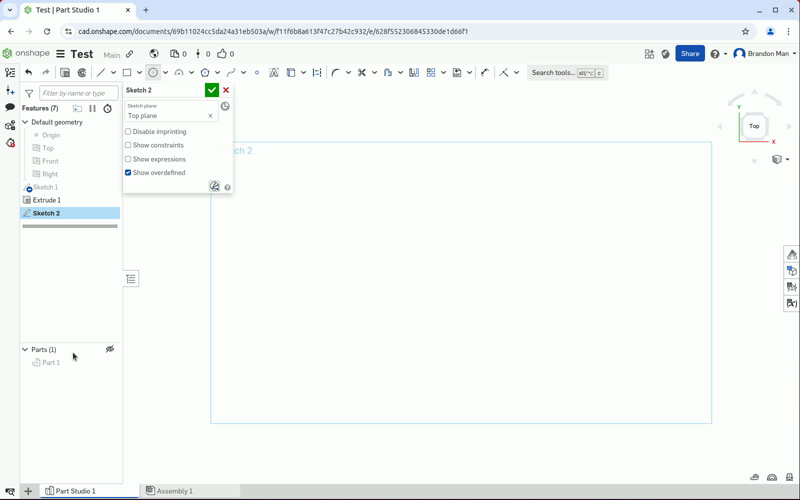
mouse_move(350, 282)
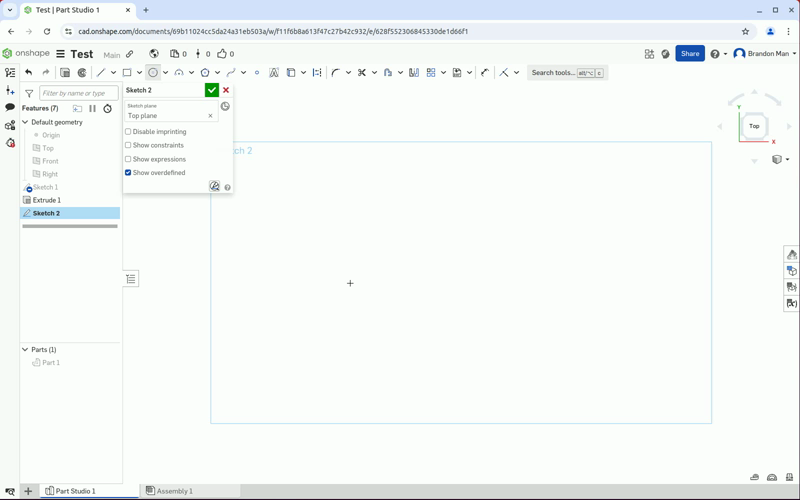
click(350, 282)
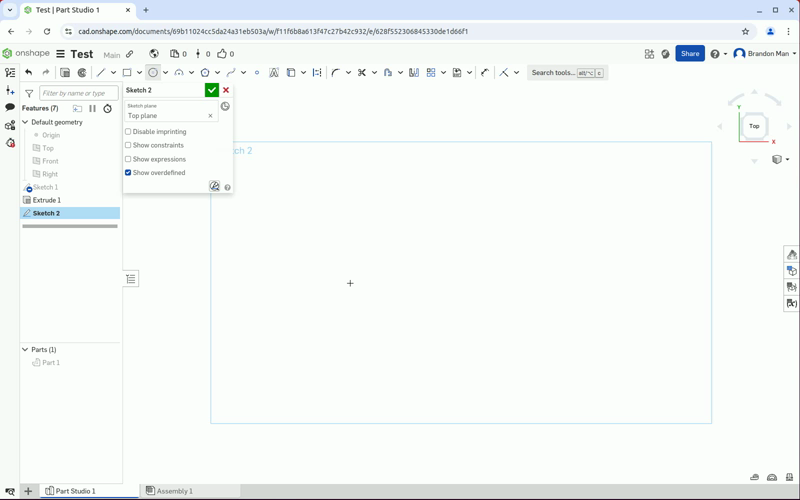
key_up(shift)
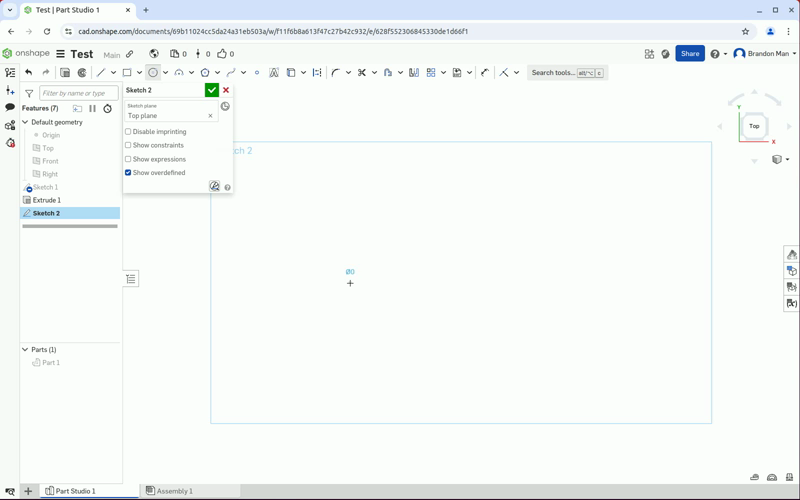
mouse_move(351, 282)
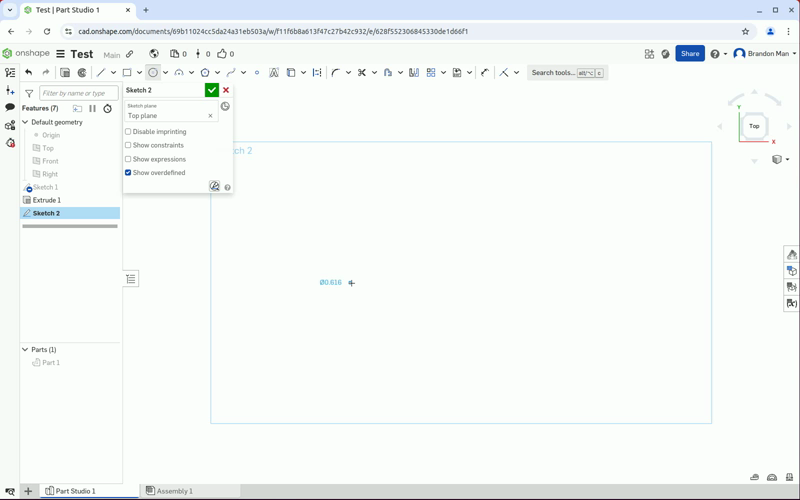
scroll(6)
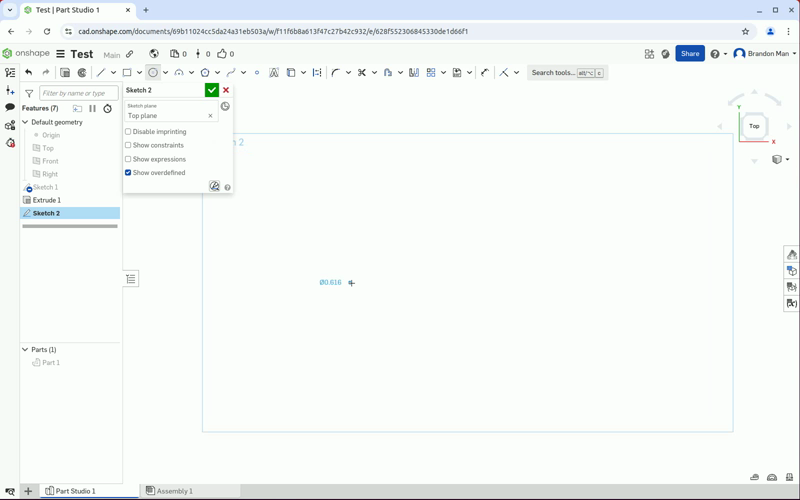
scroll(6)
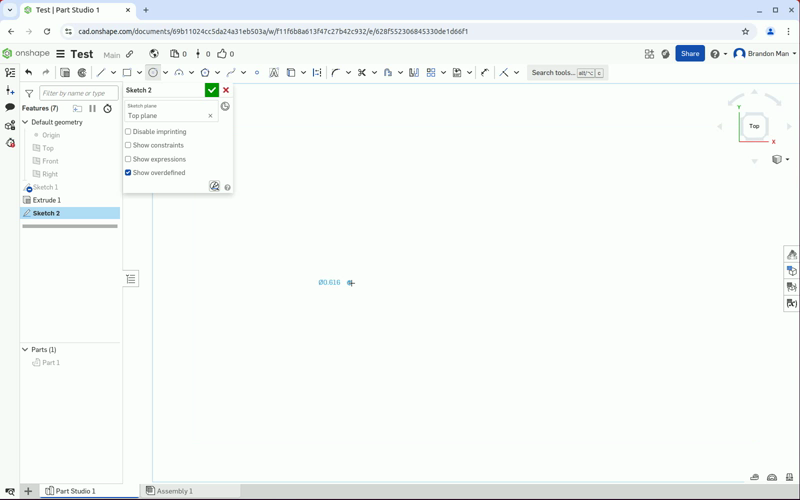
scroll(6)
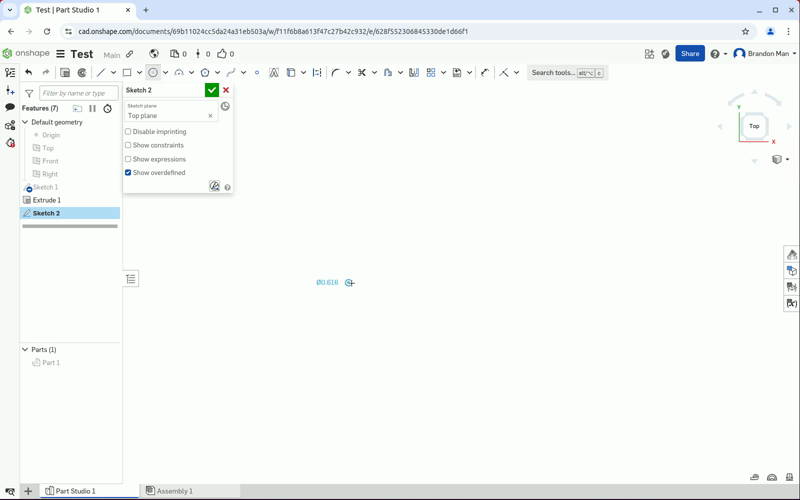
scroll(6)
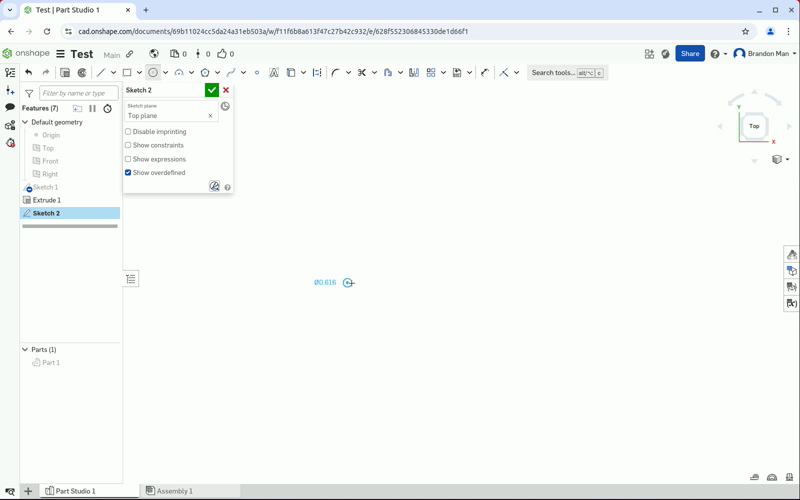
scroll(6)
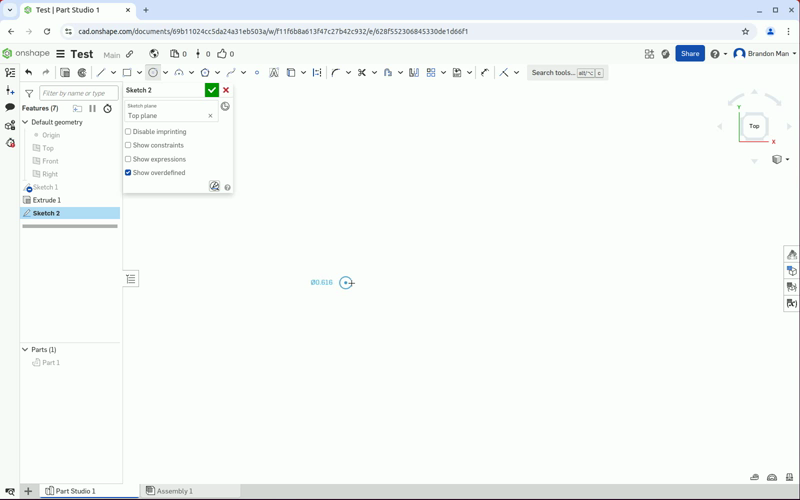
scroll(6)
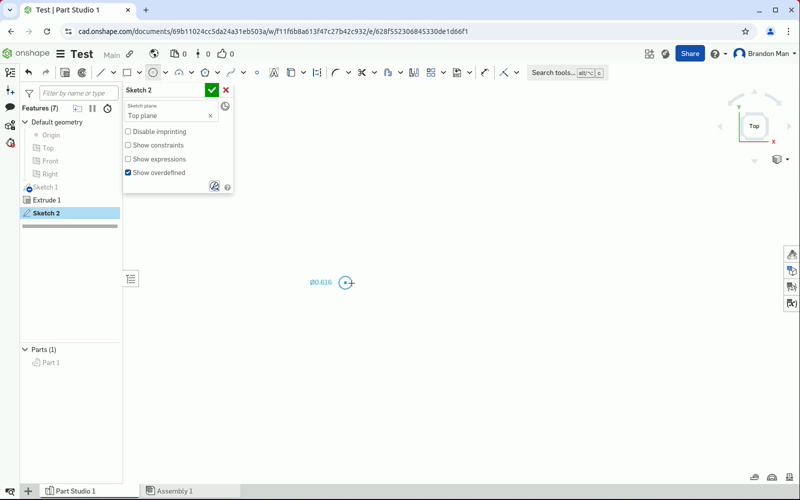
scroll(6)
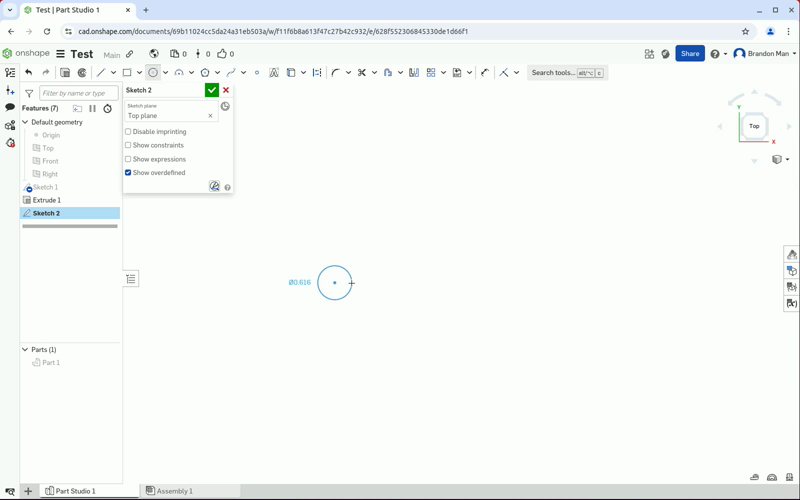
click(351, 282)
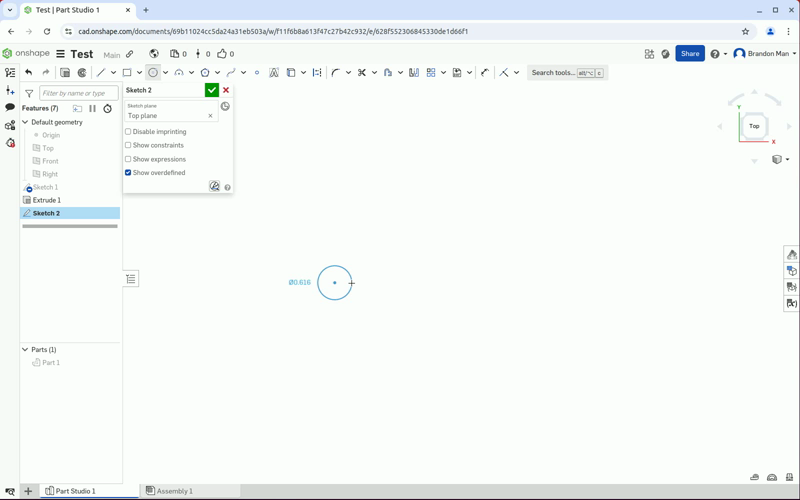
scroll(-6)
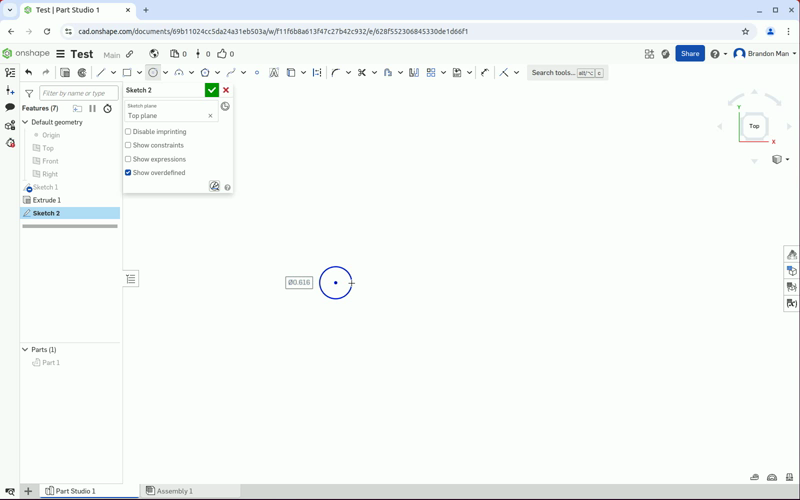
scroll(-6)
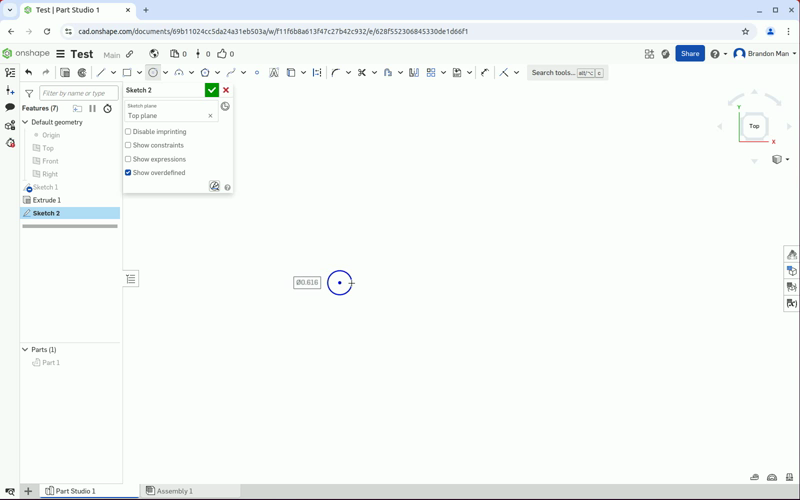
scroll(-6)
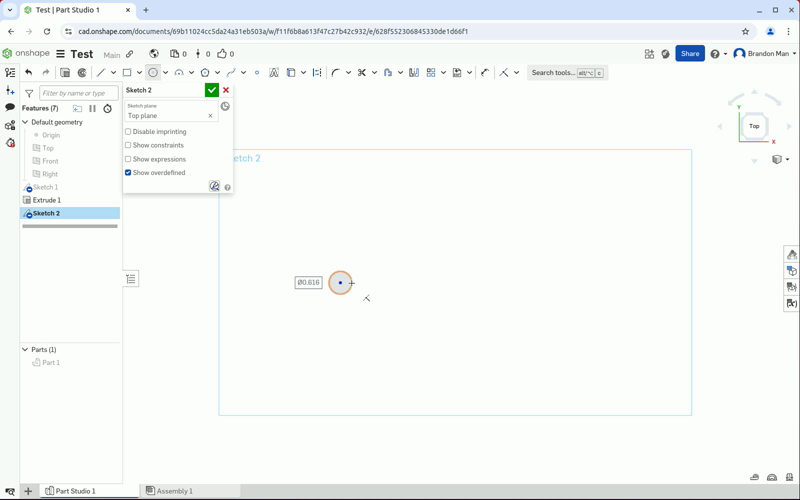
scroll(-6)
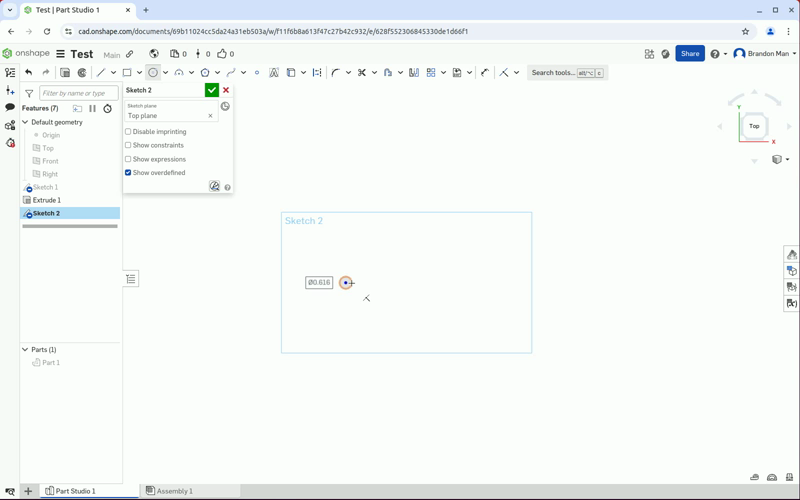
scroll(-6)
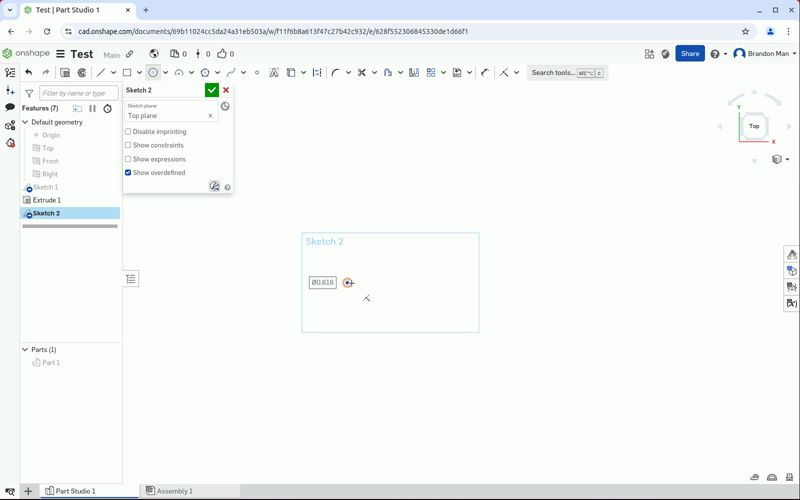
scroll(-6)
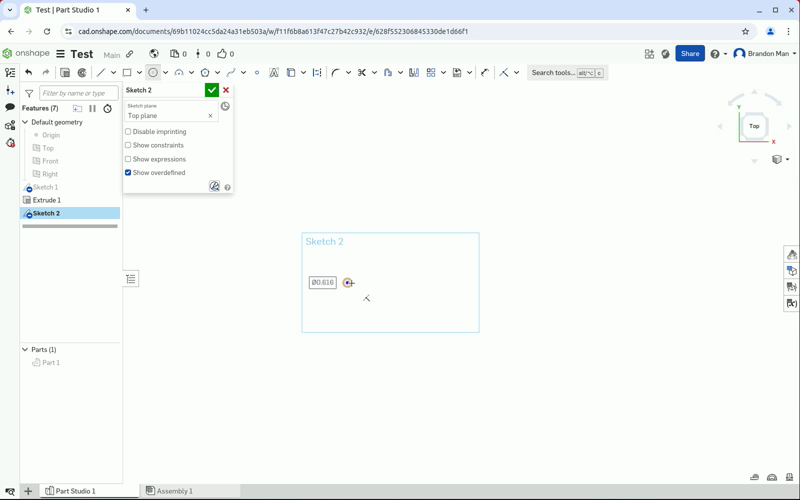
scroll(-6)
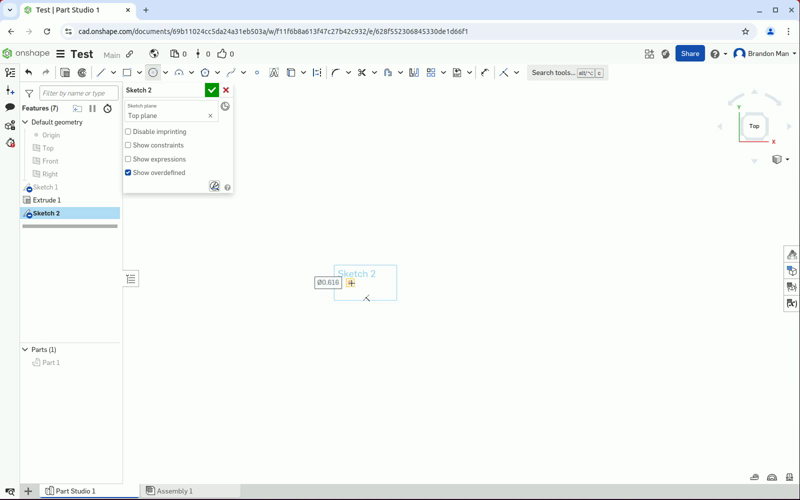
key(esc)
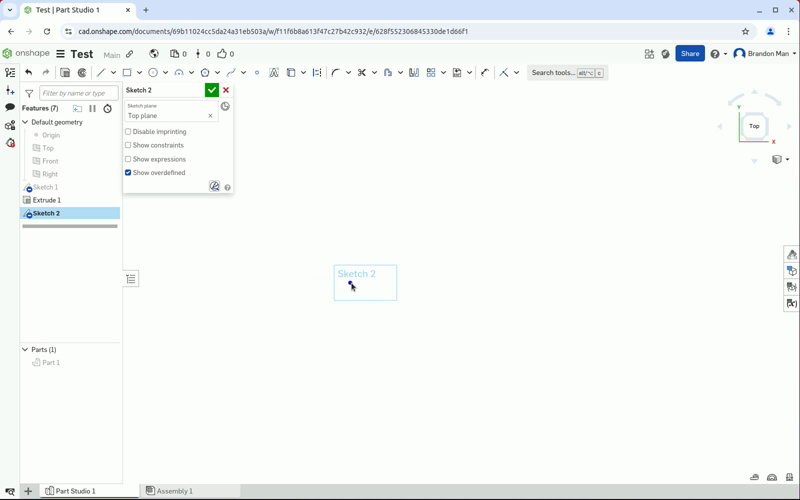
mouse_move(349, 282)
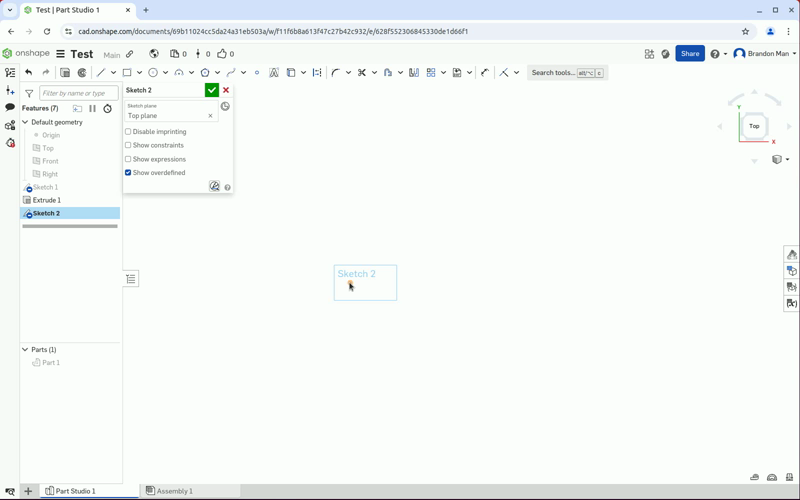
scroll(6)
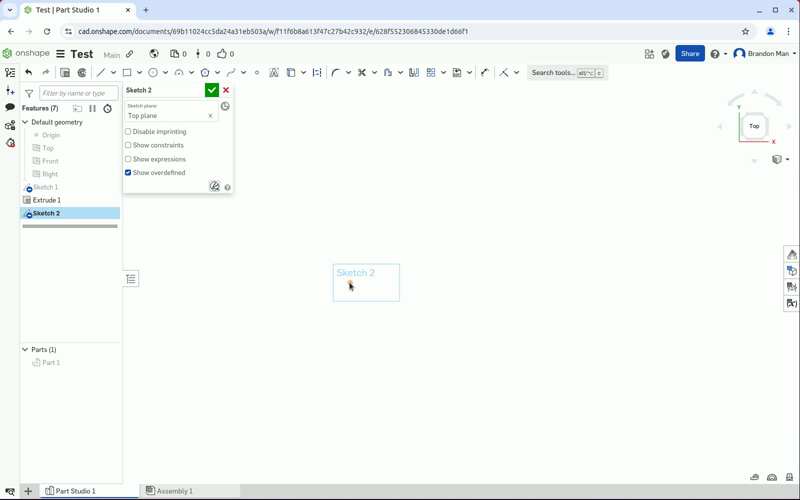
scroll(6)
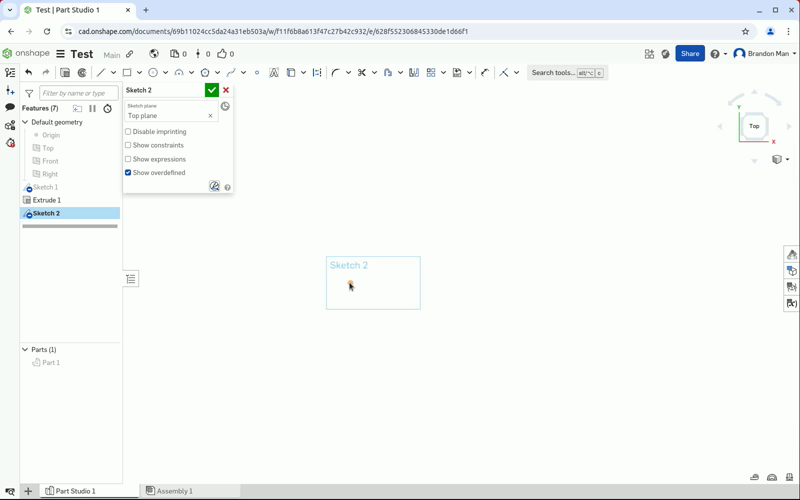
scroll(6)
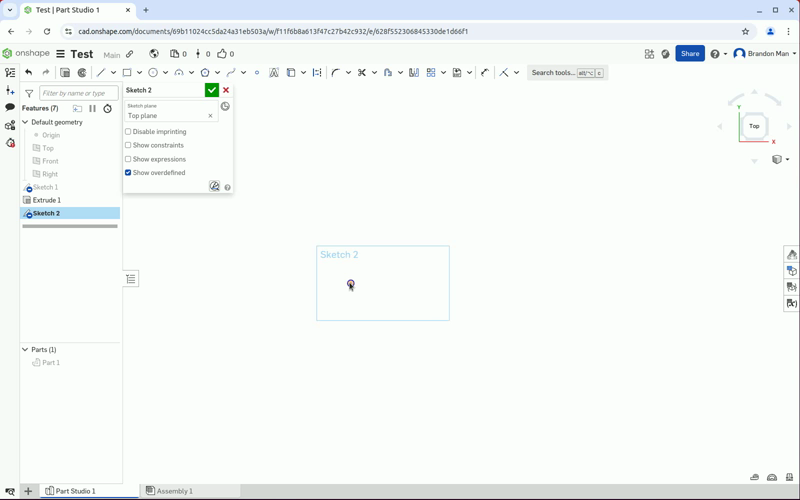
scroll(6)
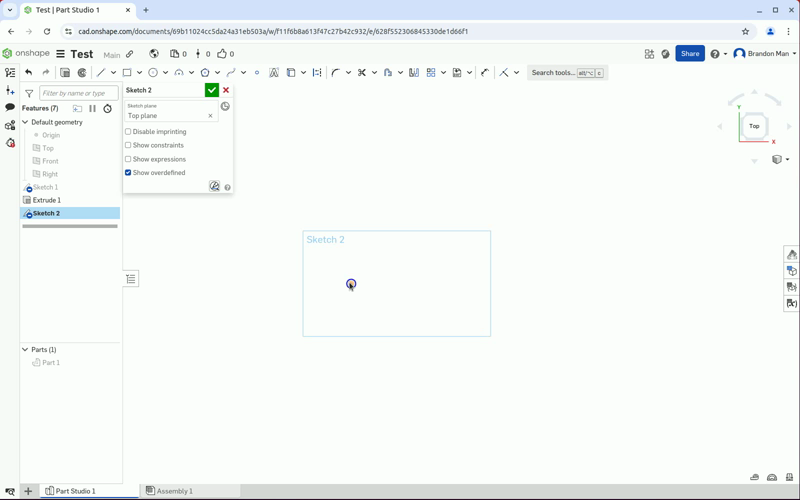
scroll(6)
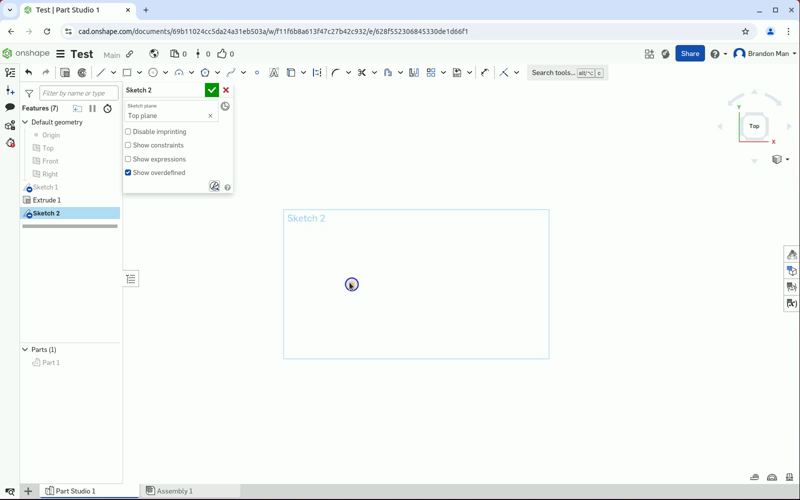
scroll(6)
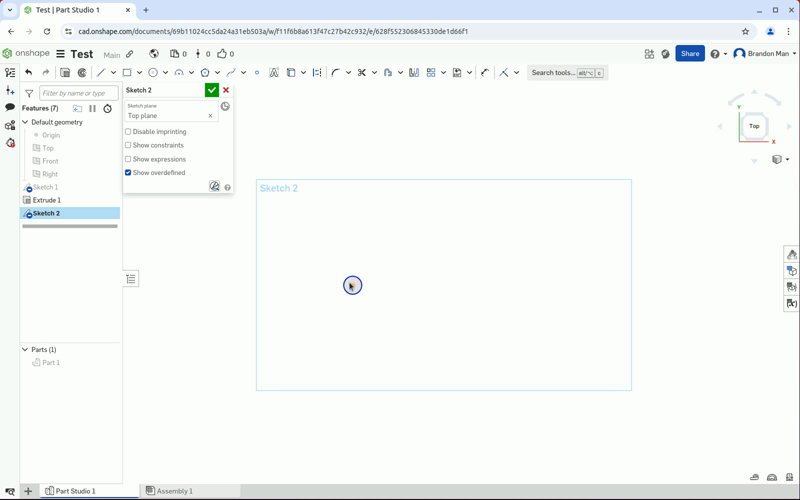
scroll(6)
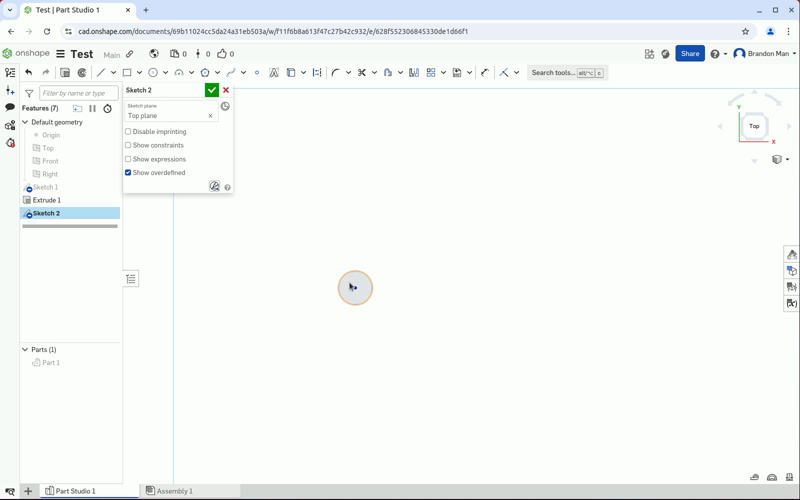
click(349, 282)
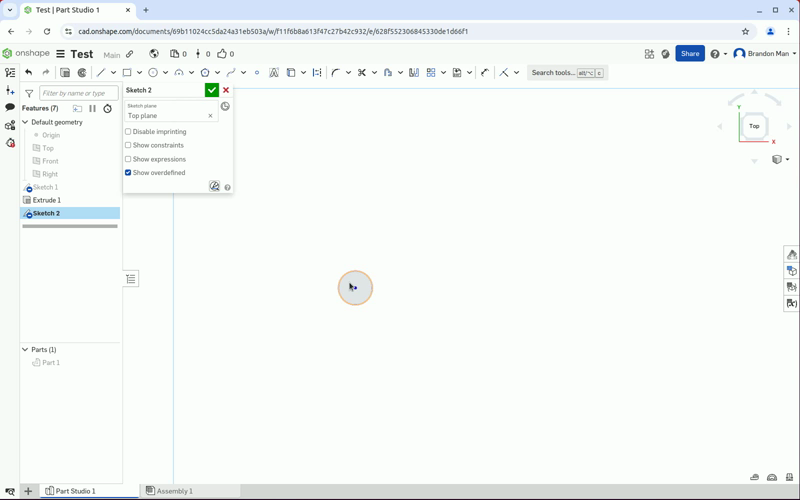
scroll(-6)
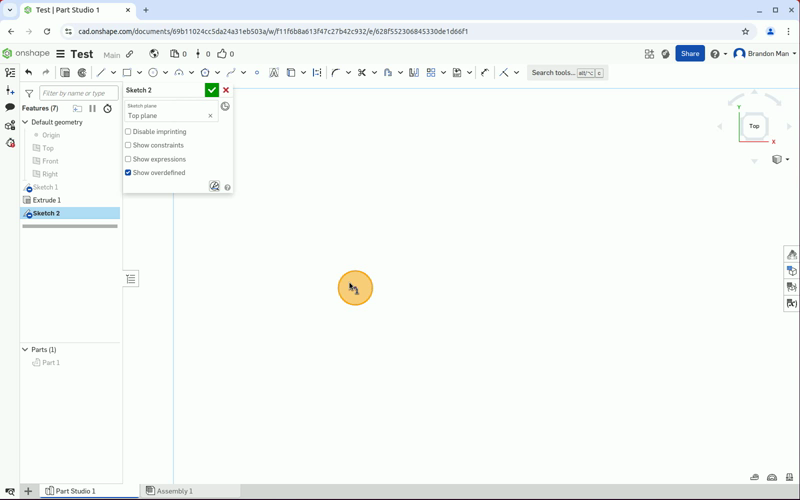
scroll(-6)
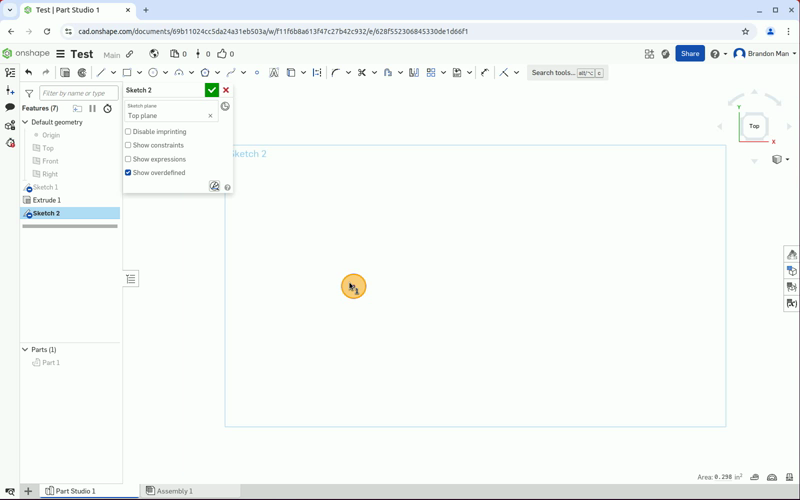
scroll(-6)
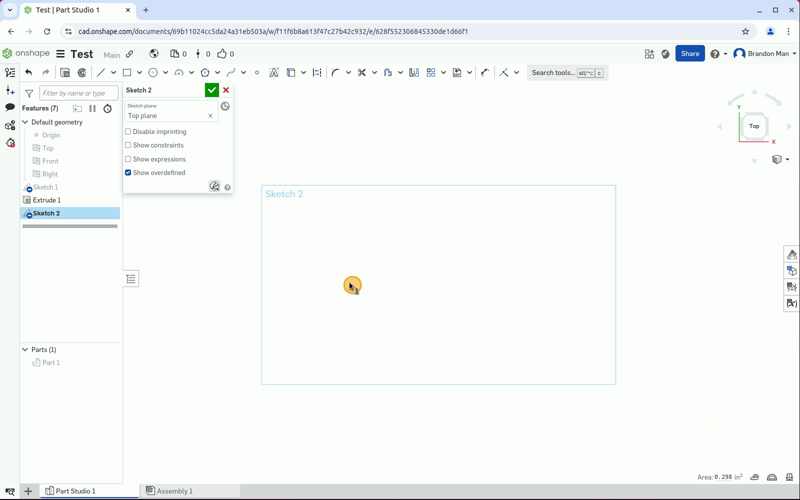
scroll(-6)
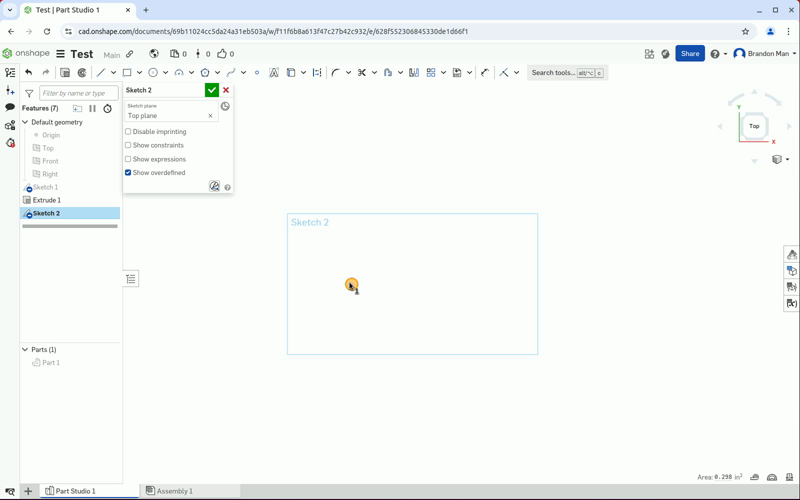
scroll(-6)
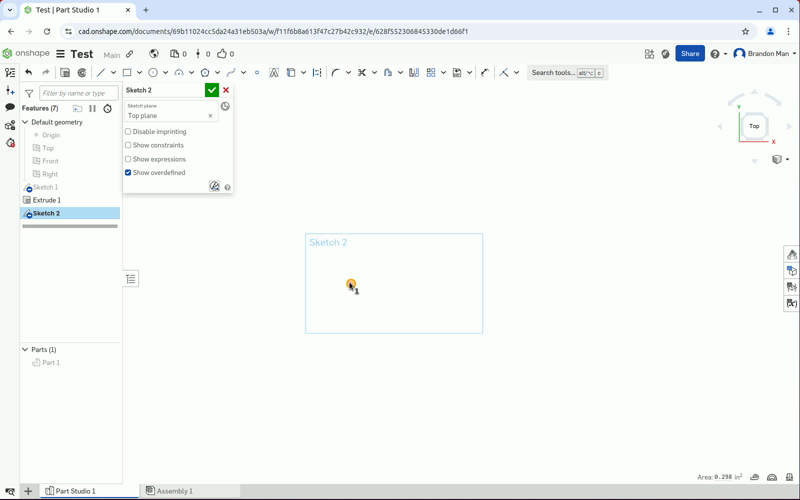
scroll(-6)
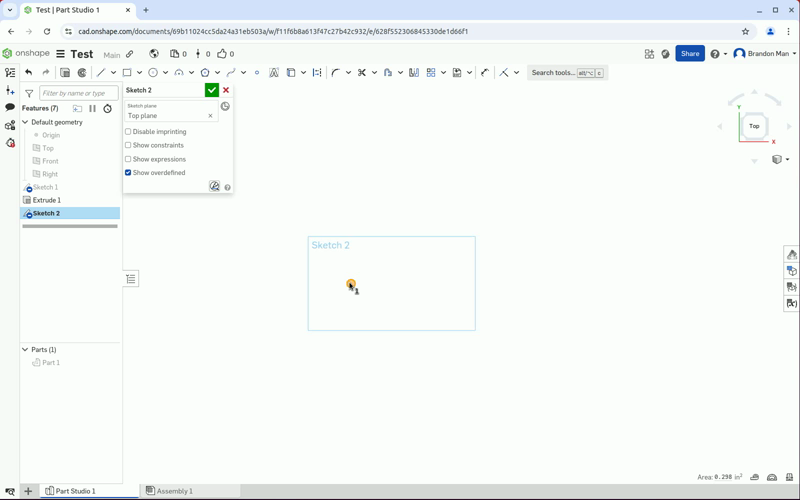
scroll(-6)
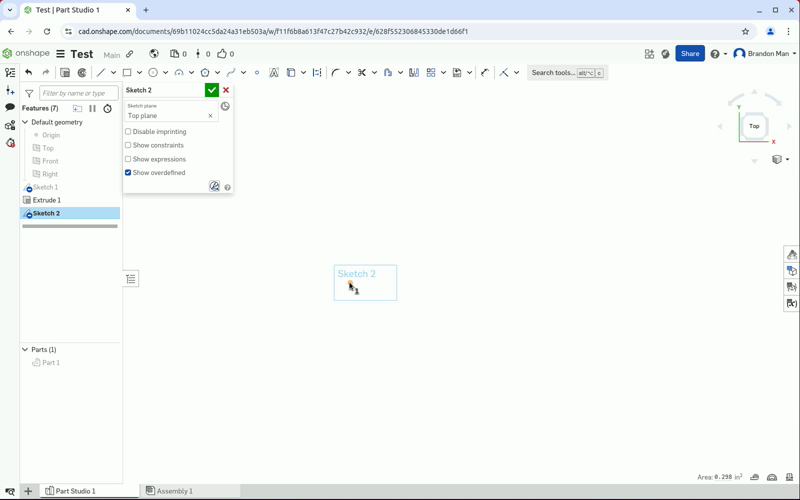
mouse_move(73, 352)
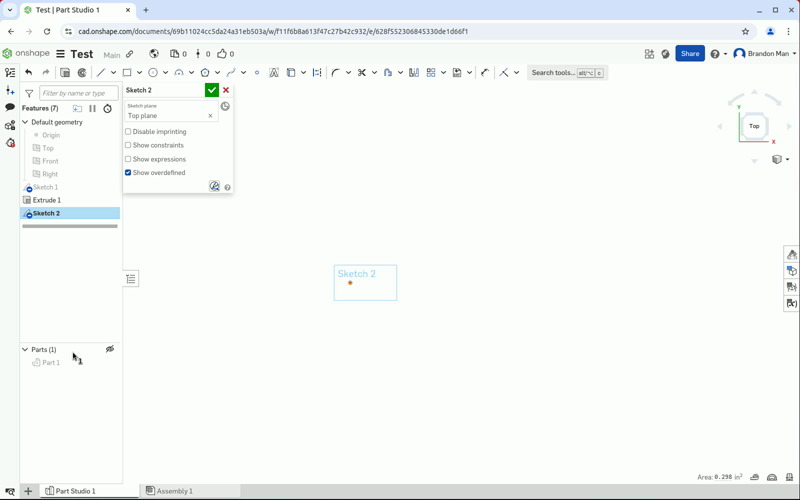
key(shift+y)
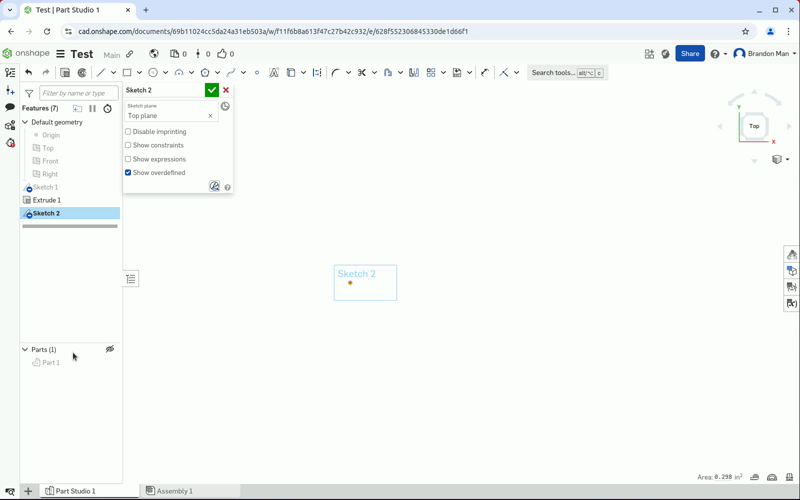
key(shift+e)
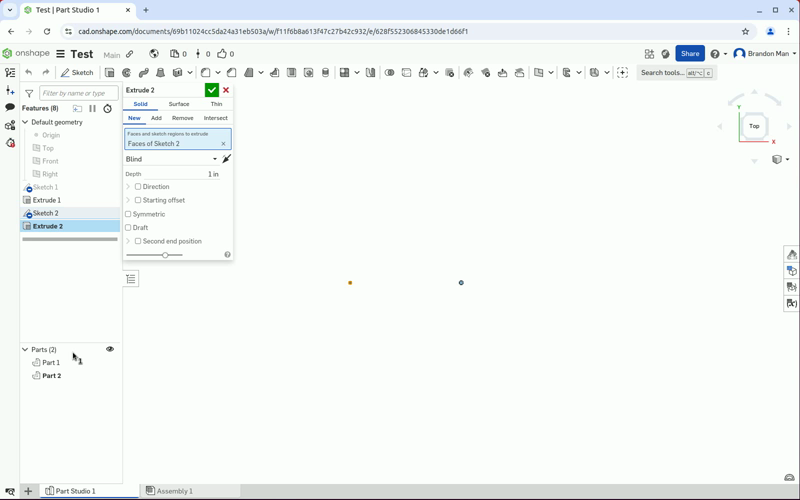
mouse_move(143, 106)
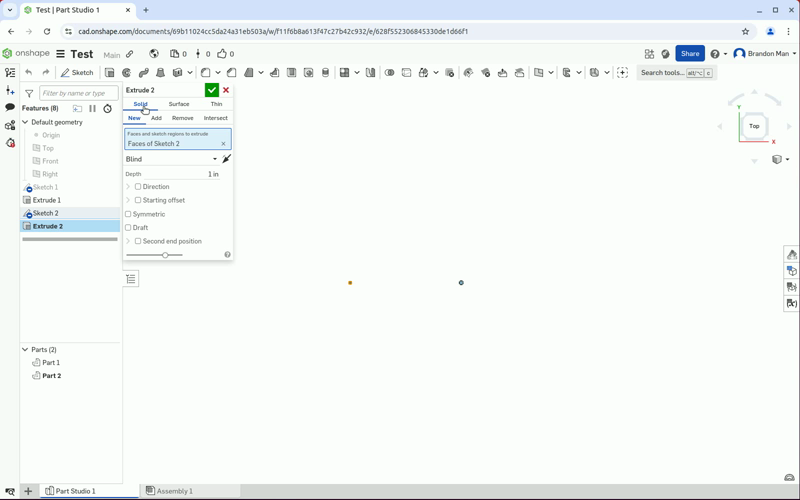
click(143, 106)
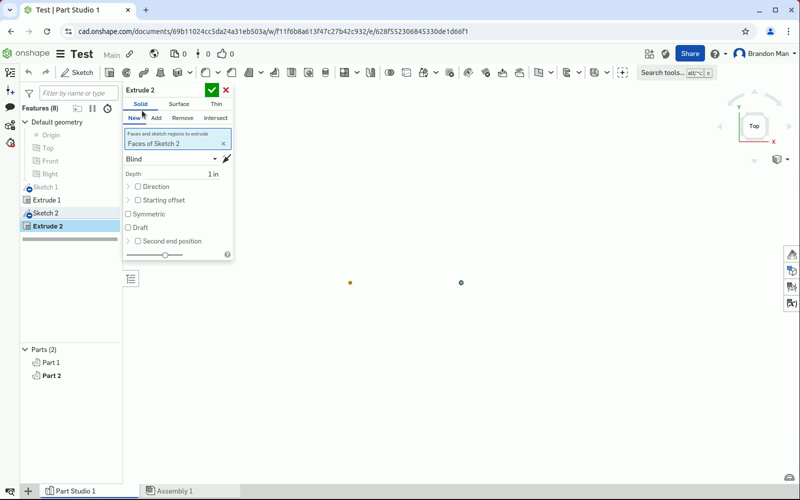
mouse_move(137, 120)
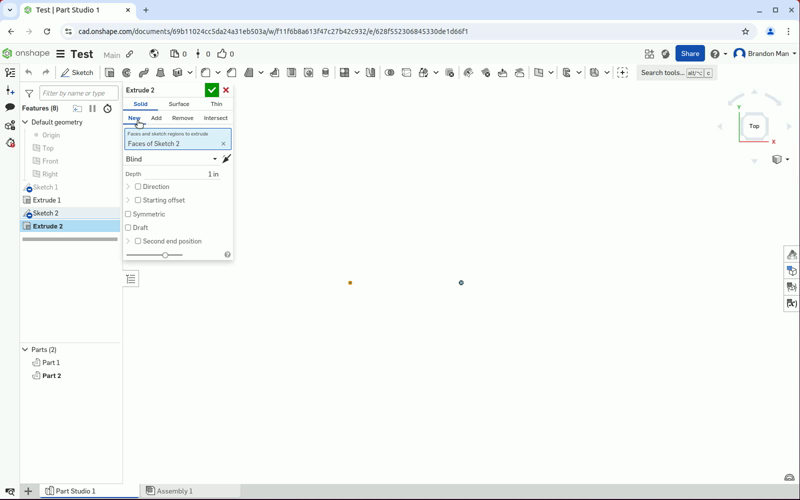
click(137, 120)
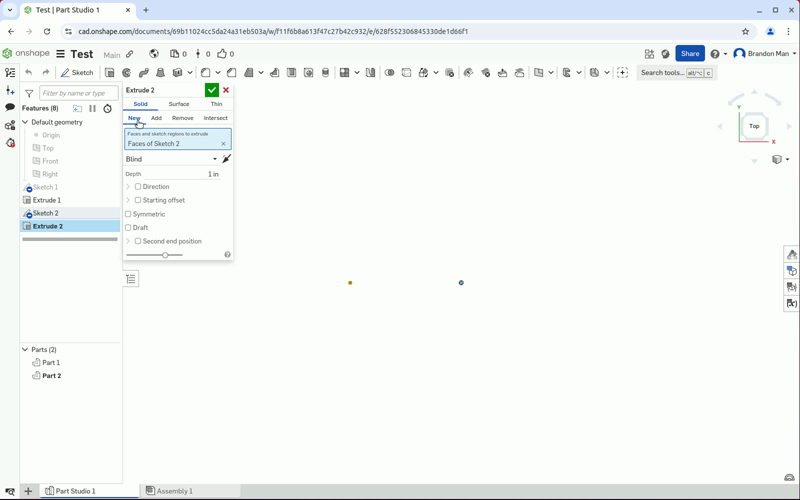
key(tab, 4)
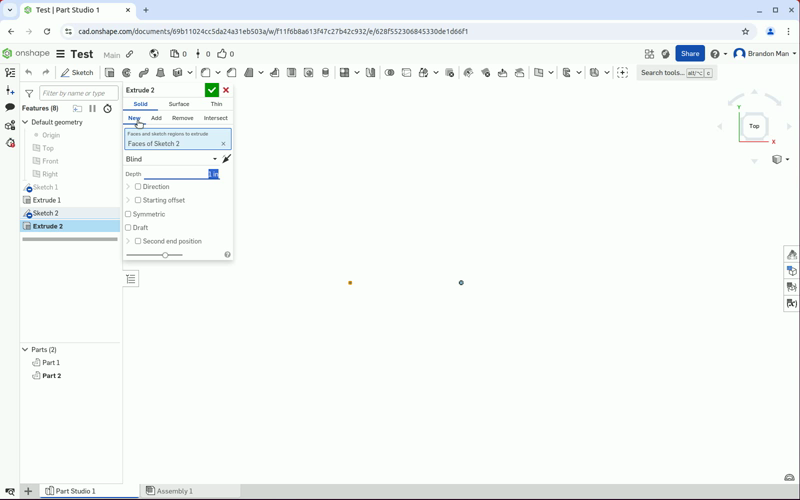
text(-19.979)
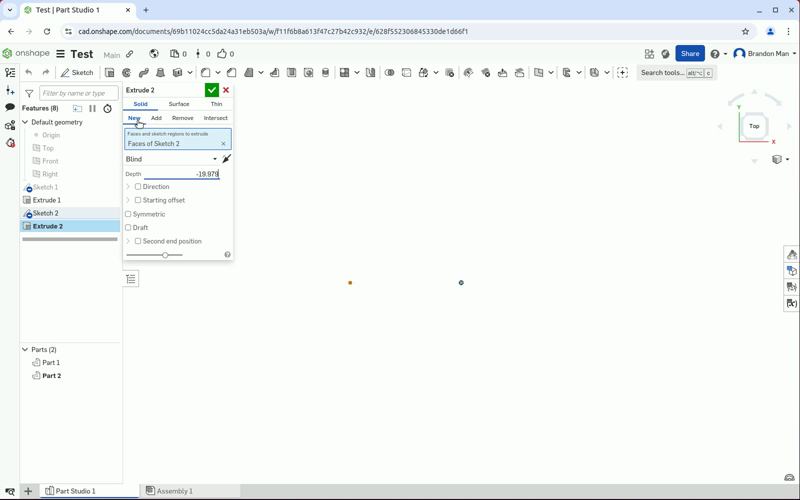
key(enter)
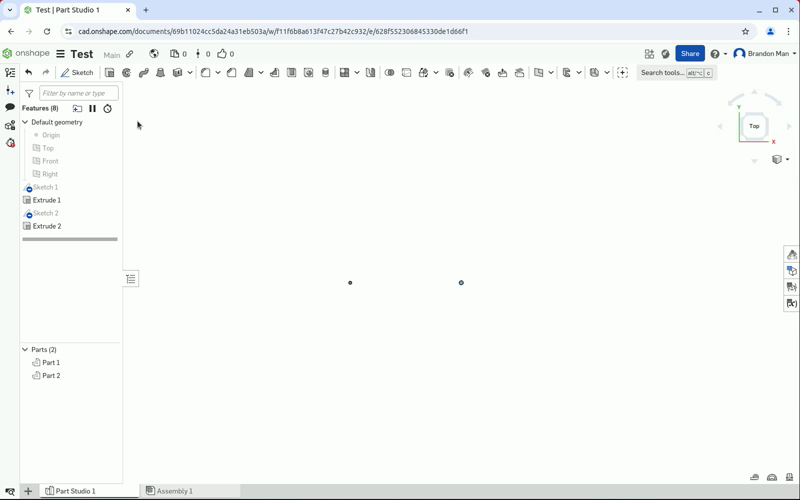
key(shift+h)
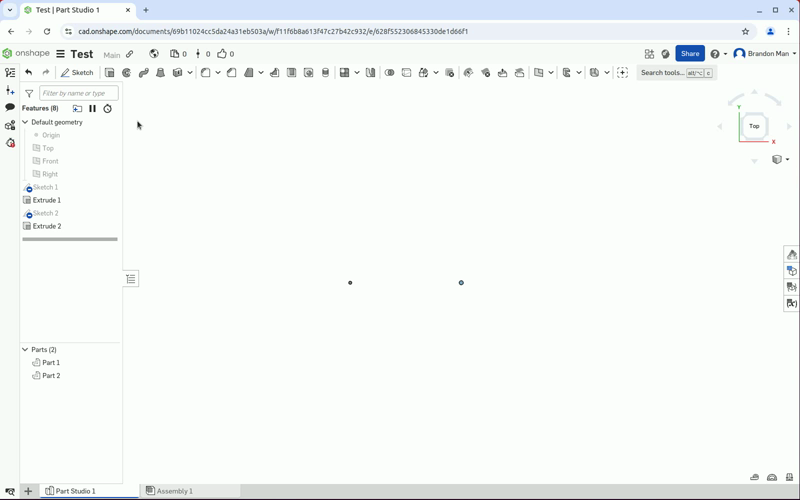
key(shift+h)
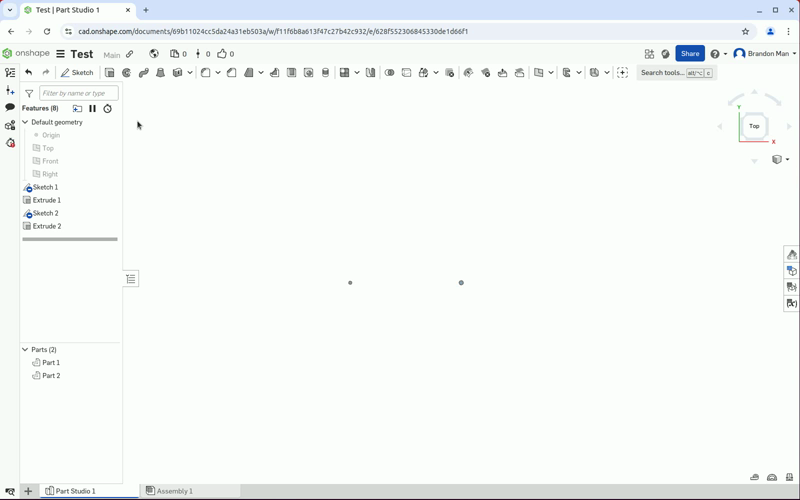
key(shift+7)
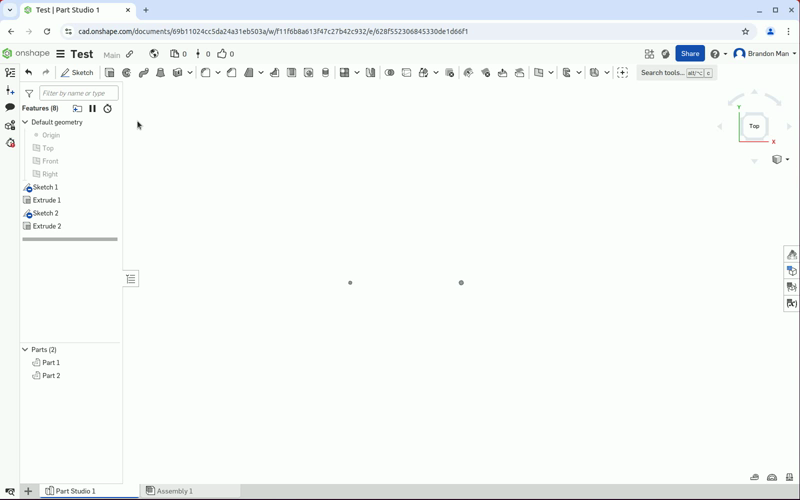
key(up, 3)
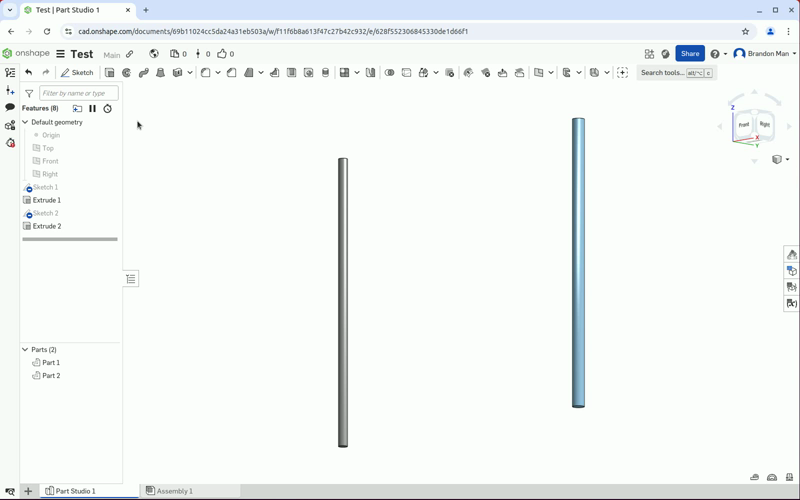
key(left, 3)
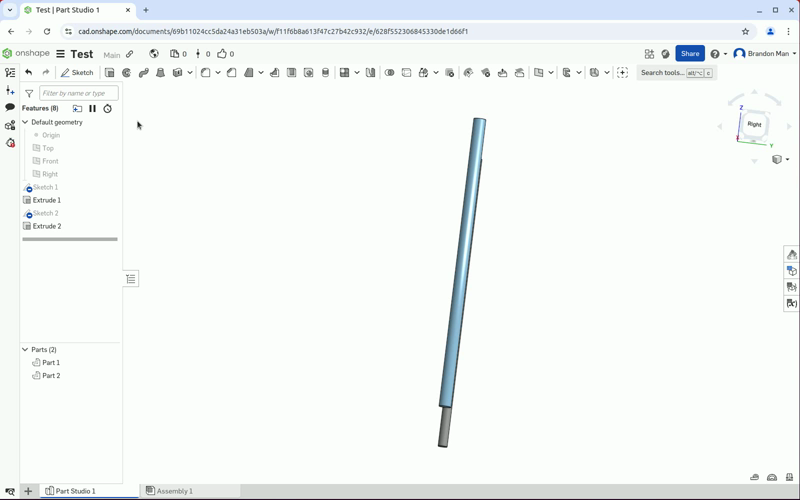
key(right, 3)
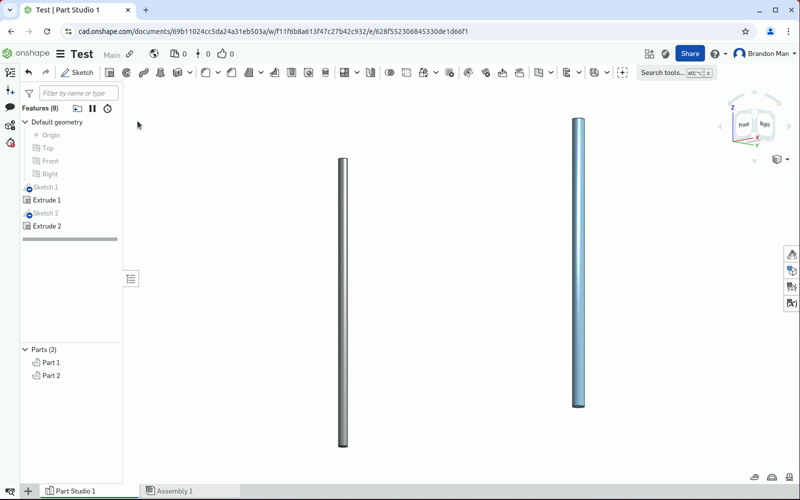
key(down, 3)
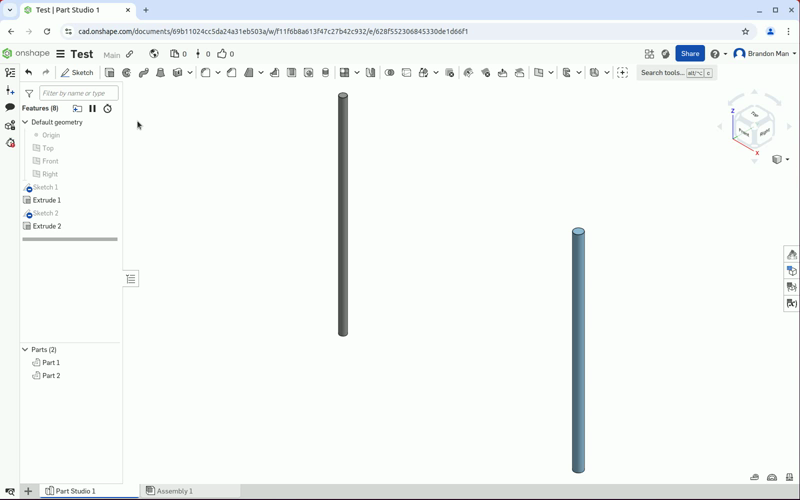
mouse_move(73, 189)
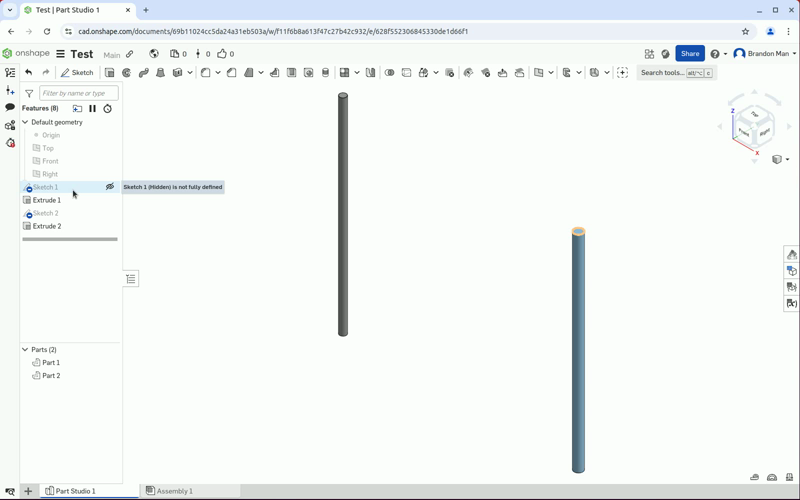
click(73, 189)